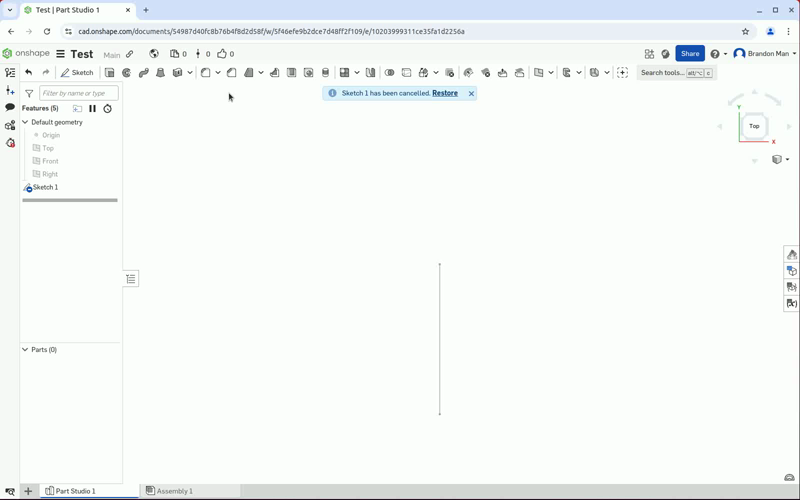
key(shift+h)
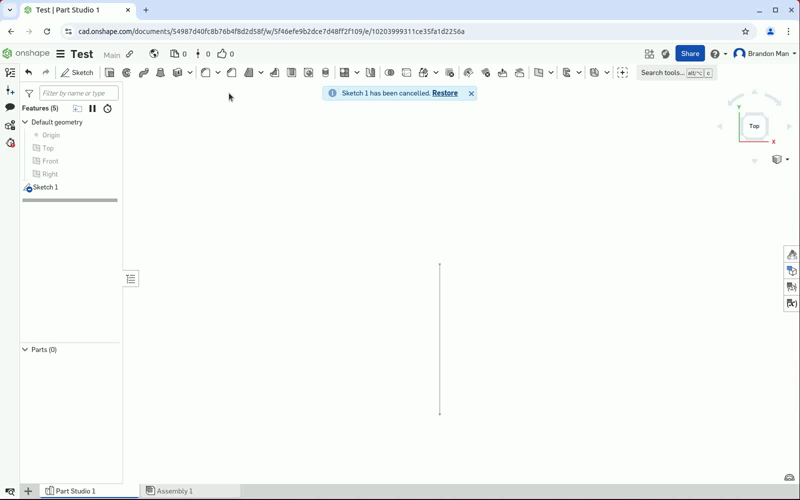
key(shift+s)
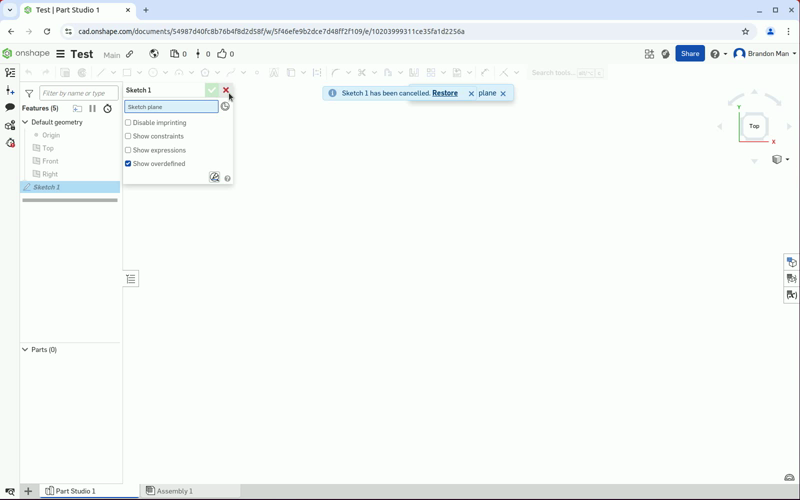
mouse_move(73, 150)
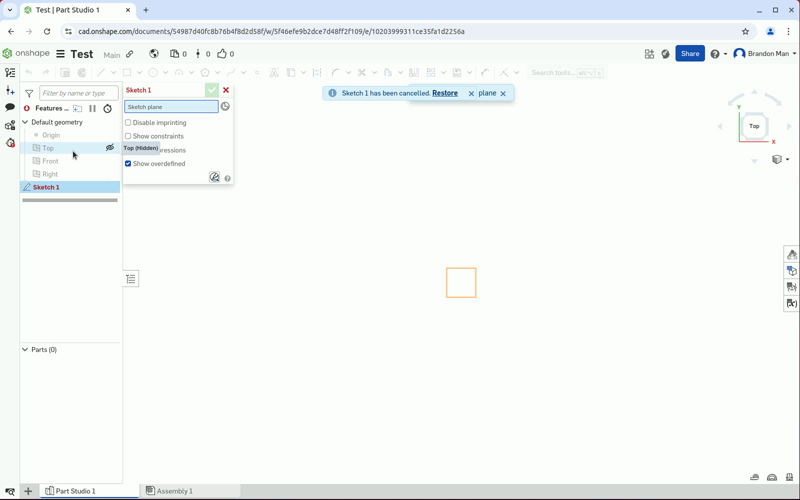
click(73, 150)
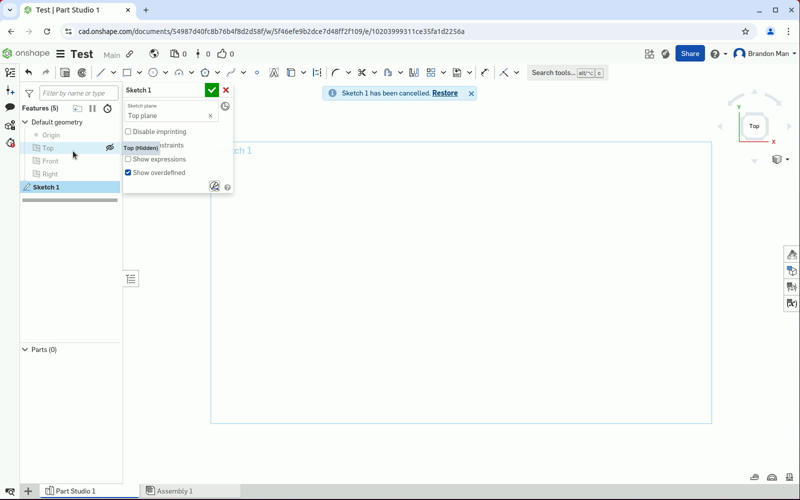
mouse_move(73, 352)
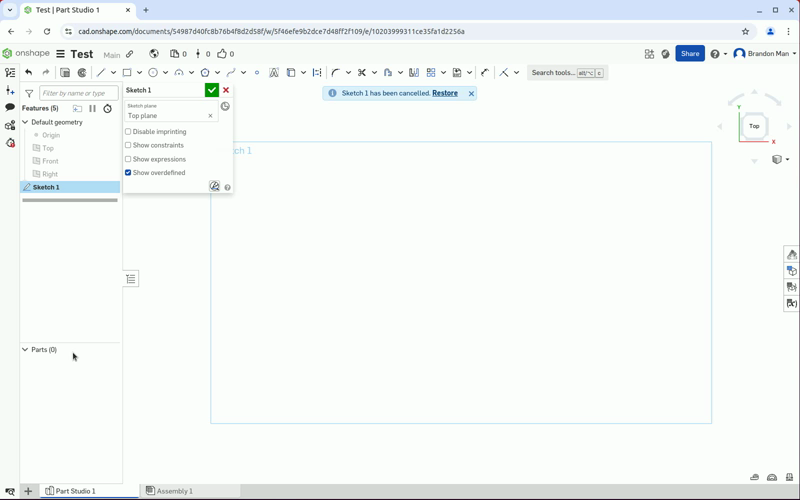
key(y)
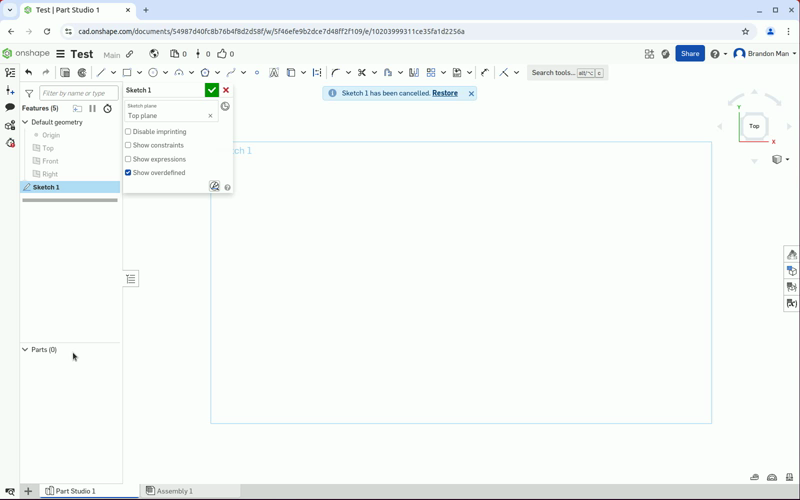
key(l)
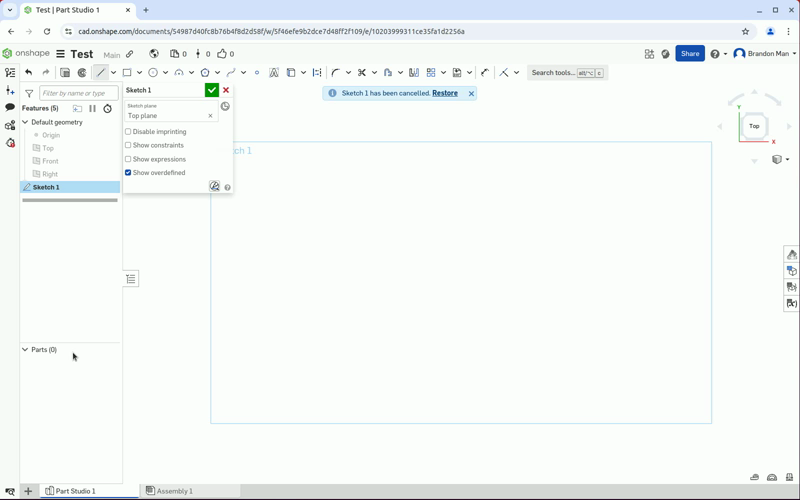
key_down(shift)
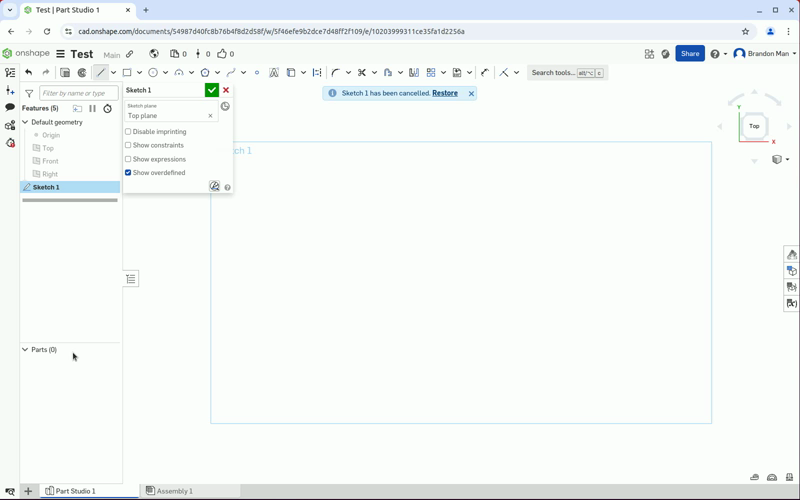
mouse_move(363, 339)
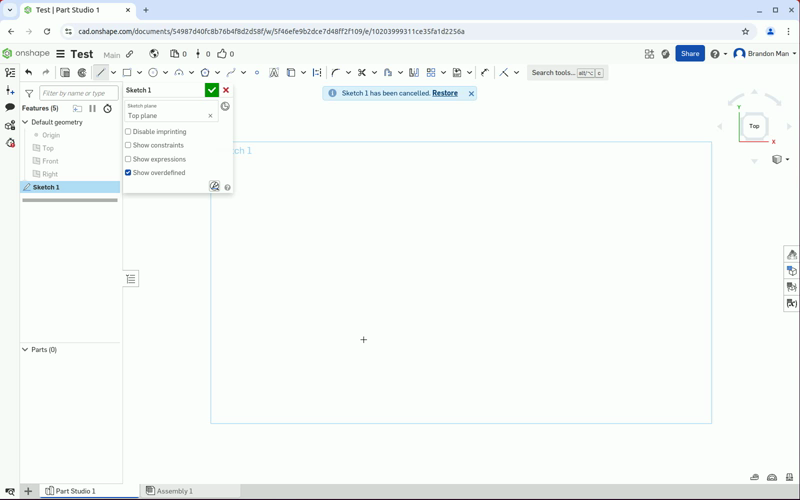
click(363, 339)
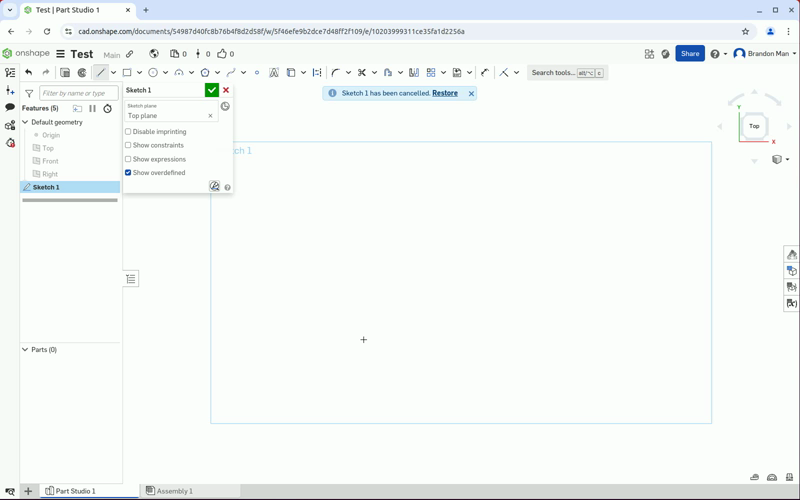
key_up(shift)
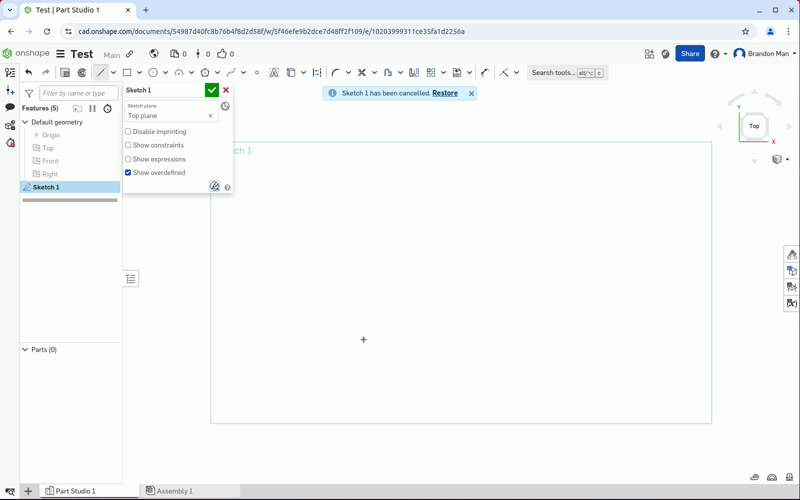
key_down(shift)
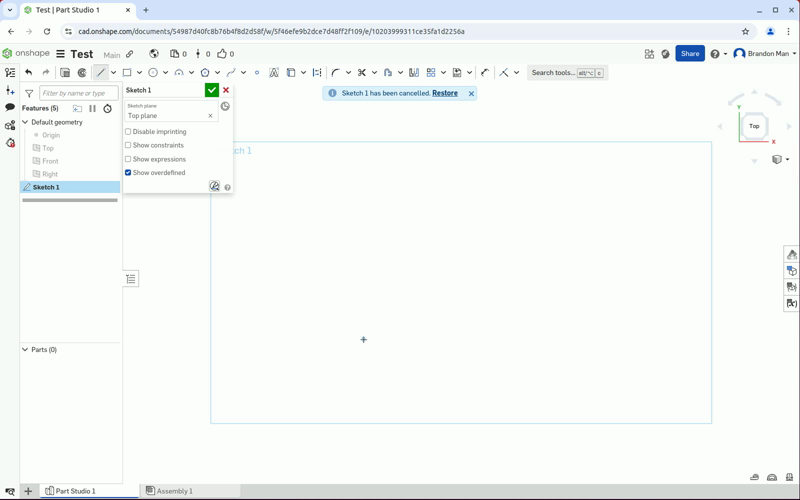
mouse_move(459, 394)
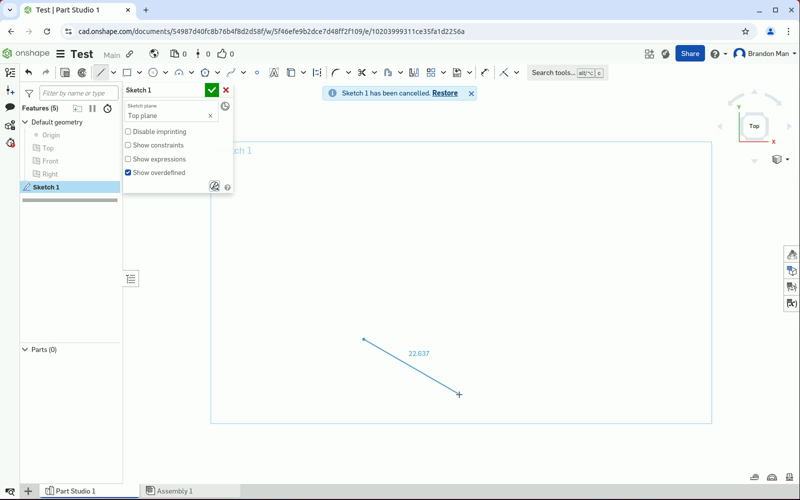
click(459, 394)
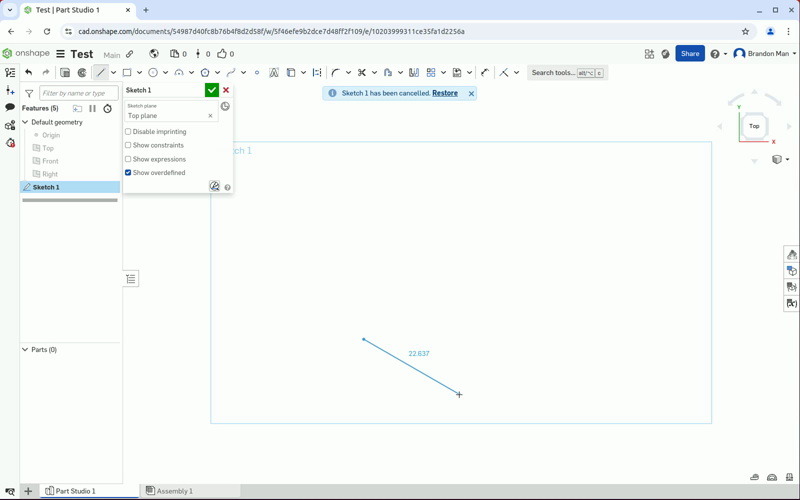
key_up(shift)
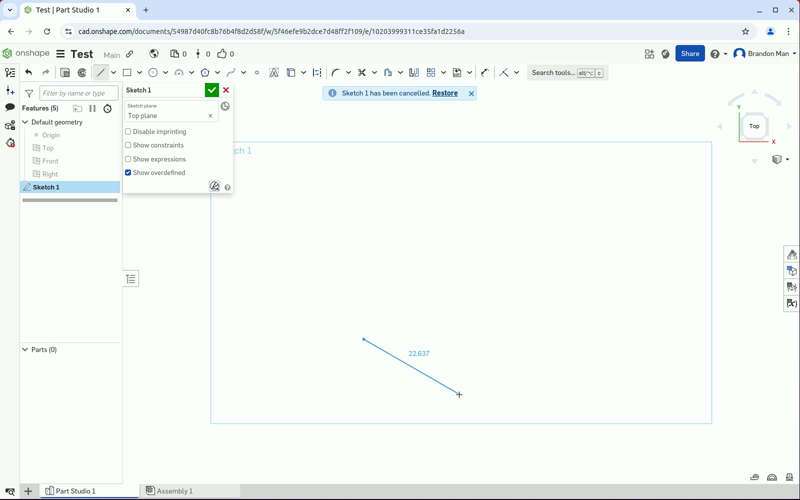
key_down(shift)
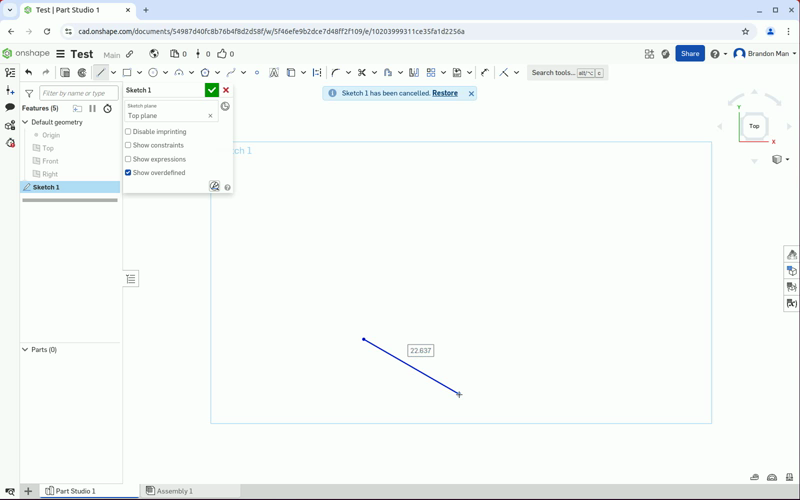
mouse_move(557, 339)
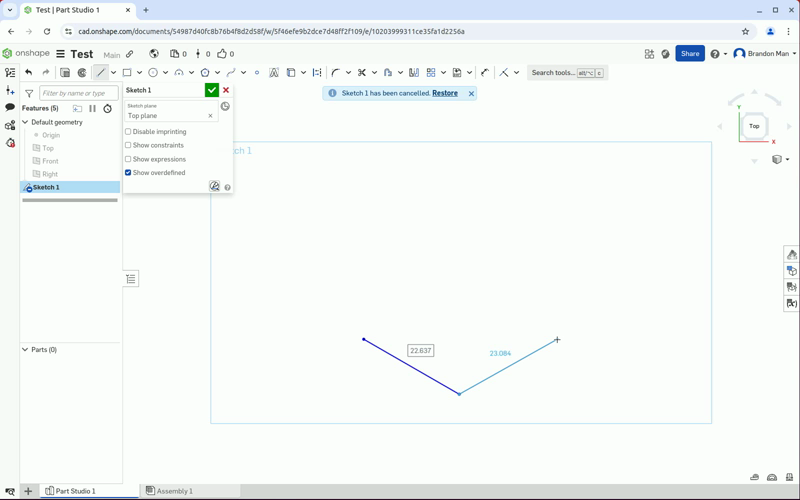
click(557, 339)
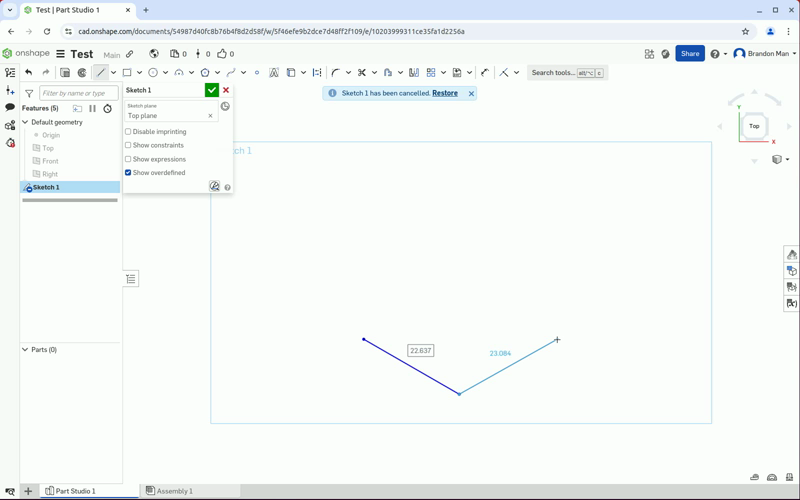
key_up(shift)
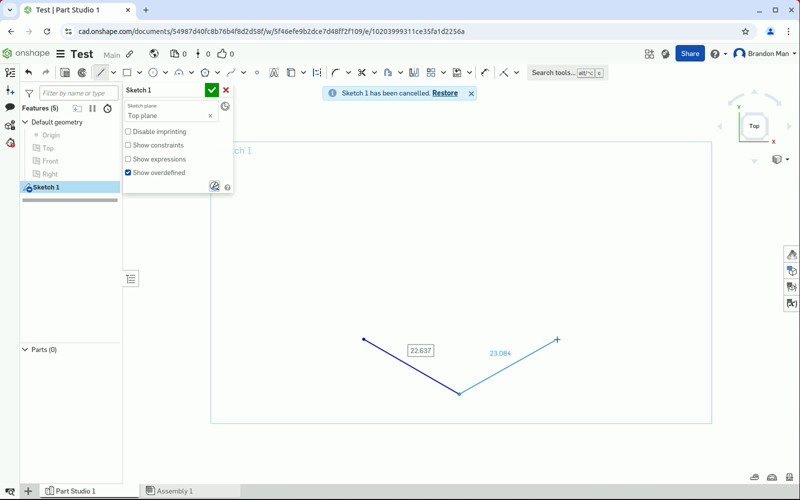
key_down(shift)
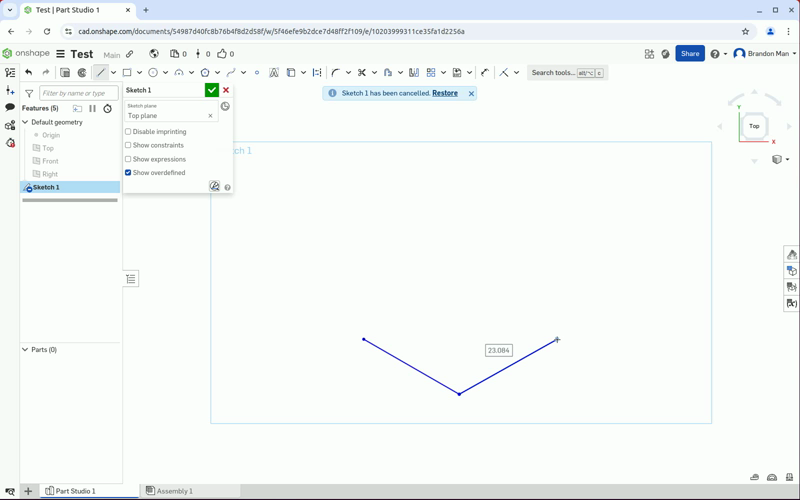
mouse_move(557, 227)
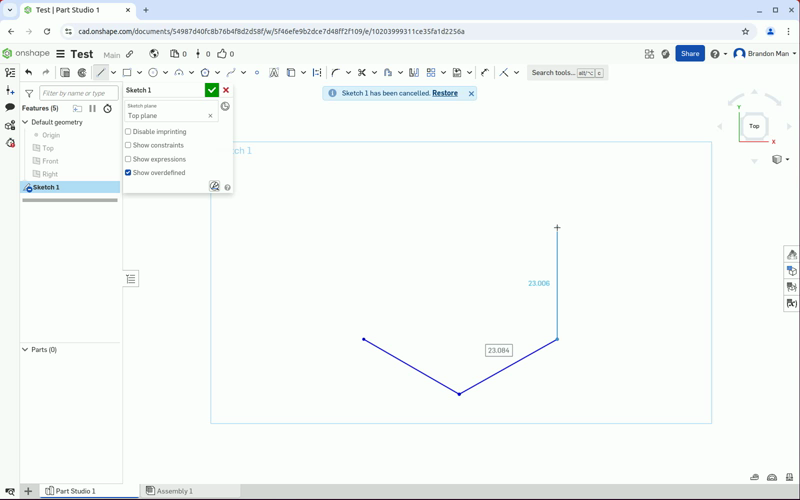
click(557, 227)
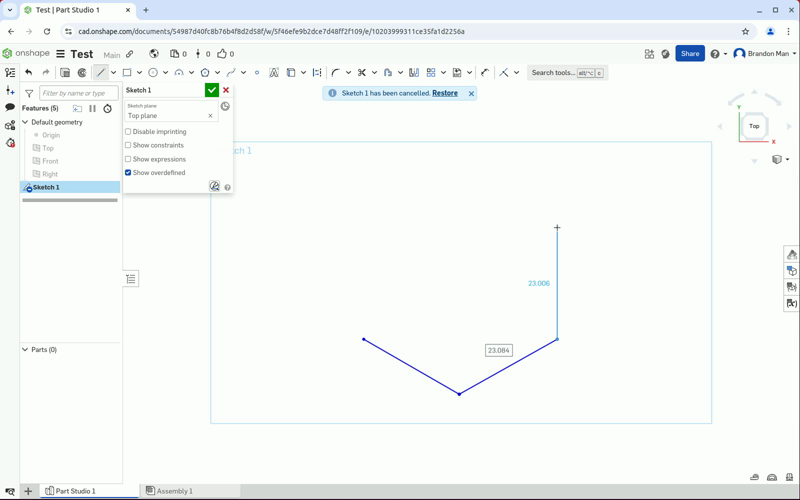
key_up(shift)
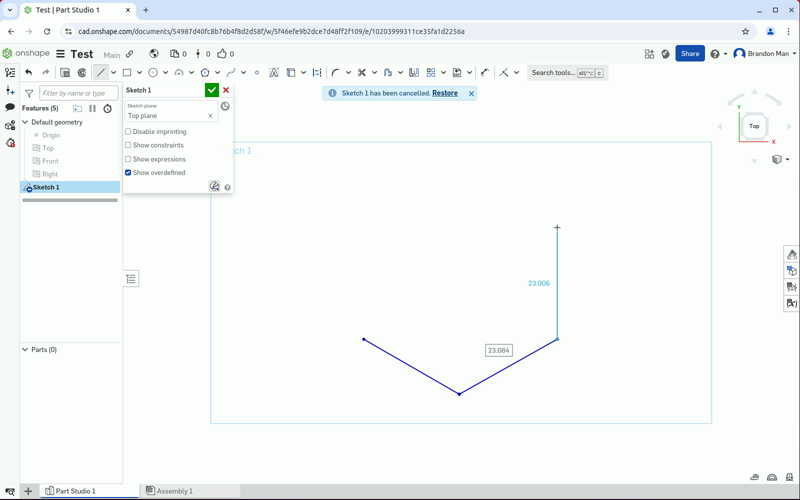
key_down(shift)
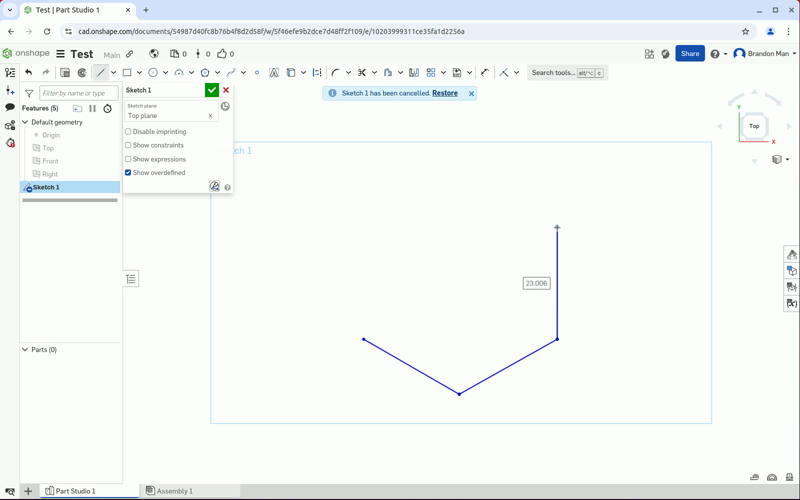
mouse_move(461, 171)
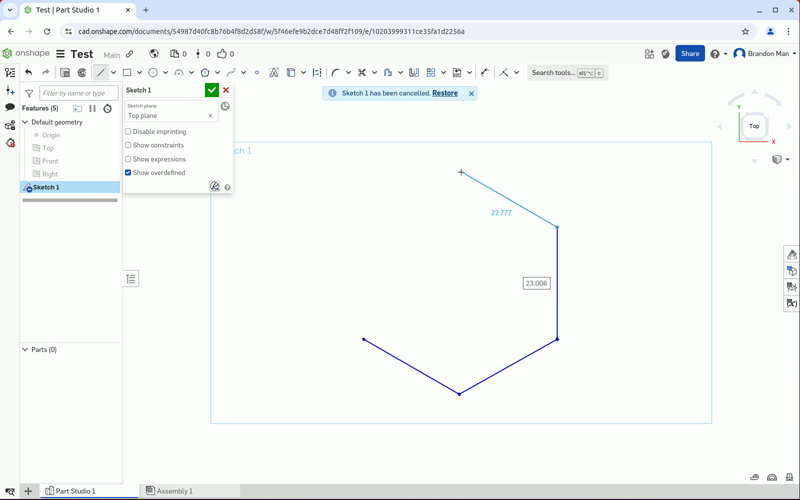
click(461, 171)
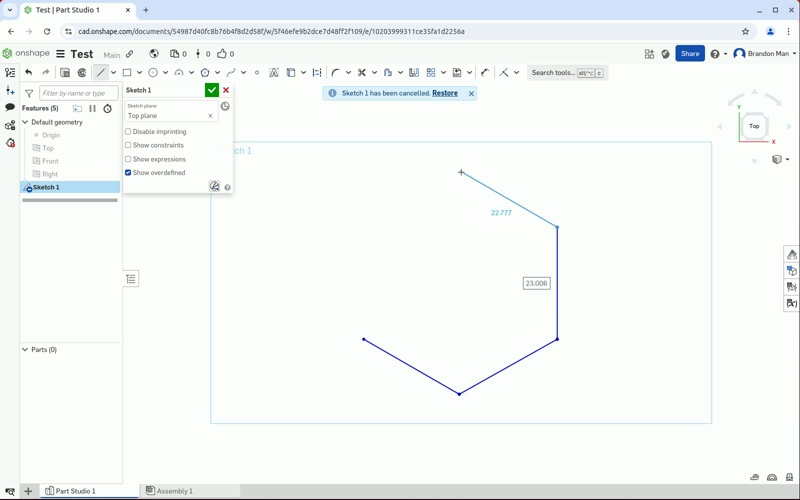
key_up(shift)
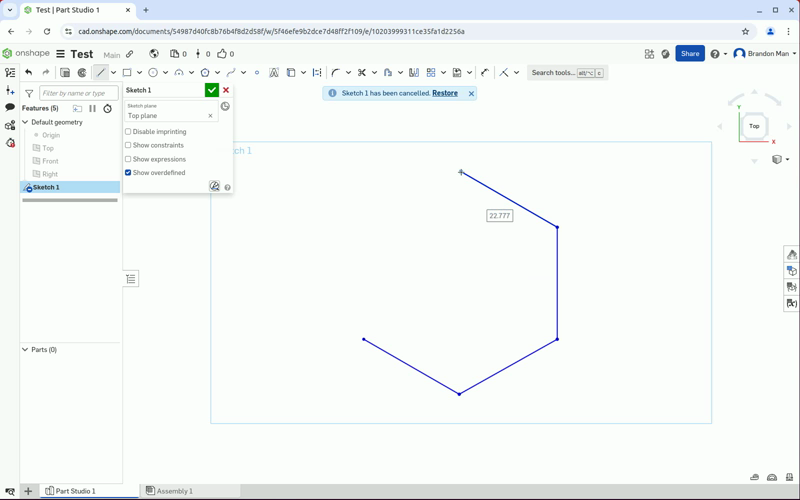
key_down(shift)
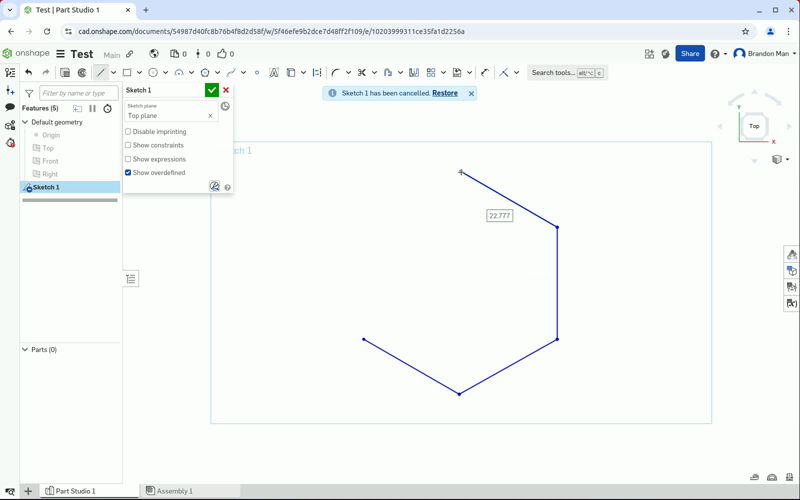
mouse_move(363, 227)
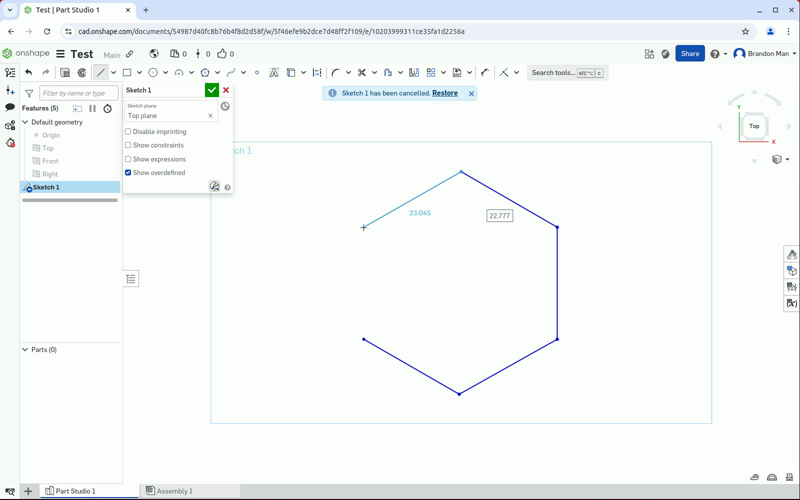
click(363, 227)
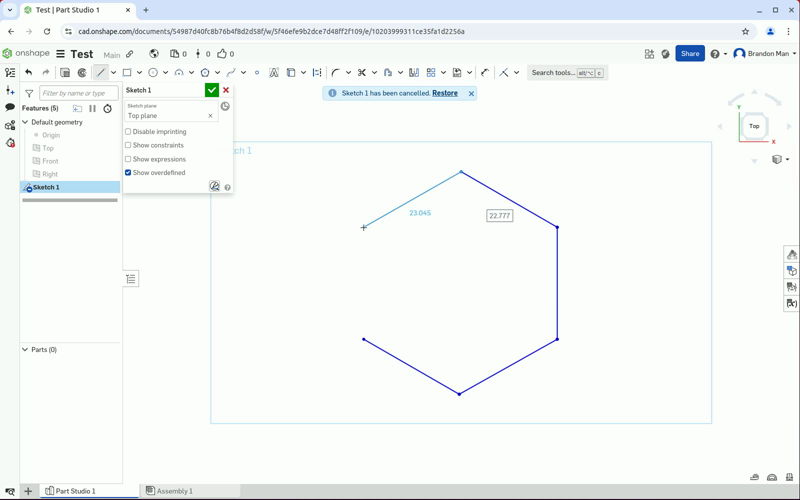
key_up(shift)
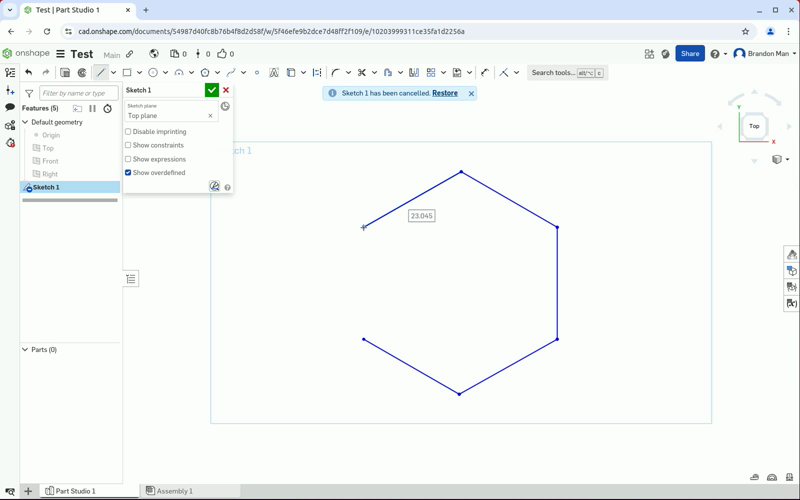
key_down(shift)
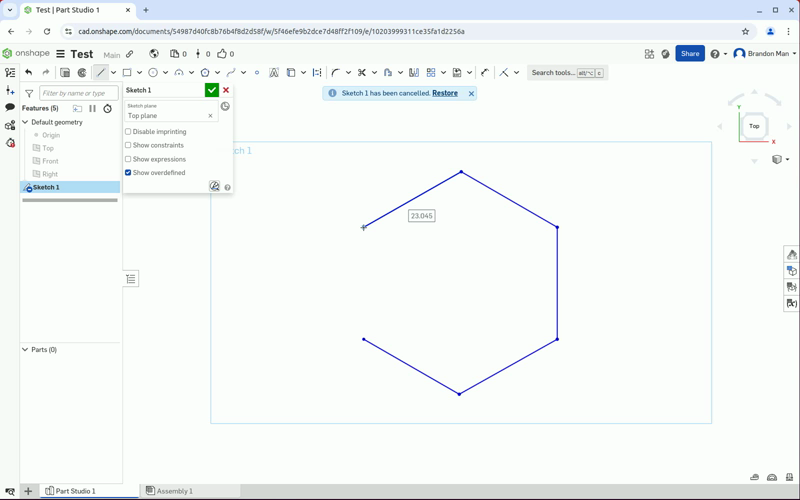
mouse_move(363, 339)
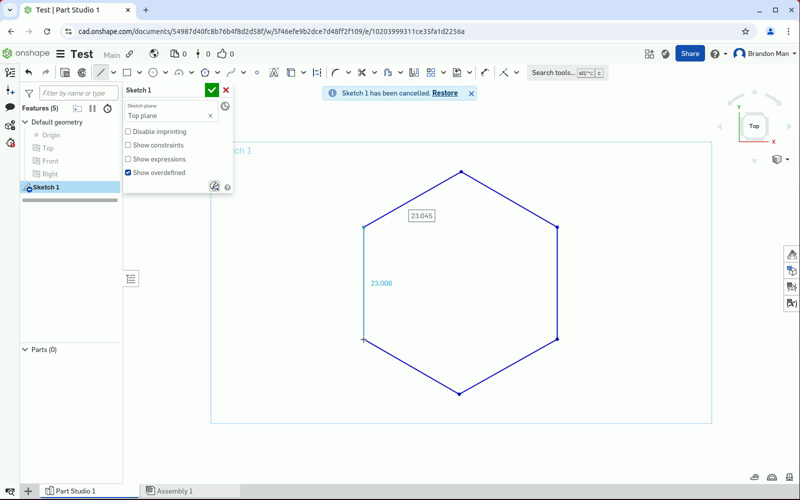
key_up(shift)
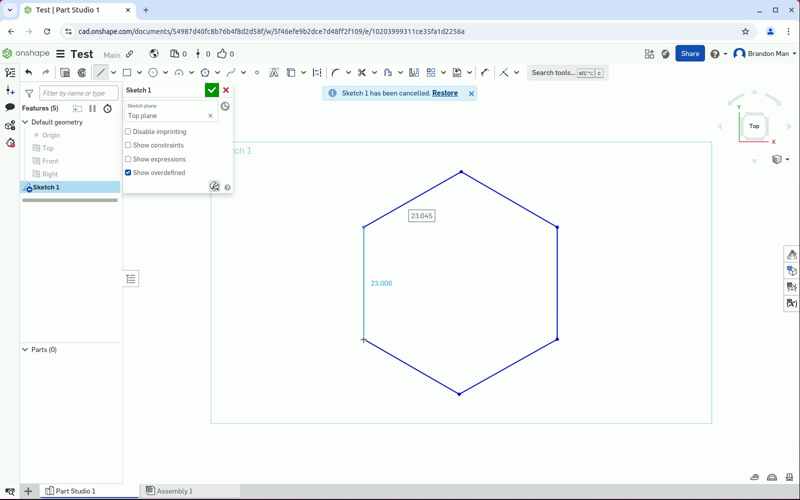
click(363, 339)
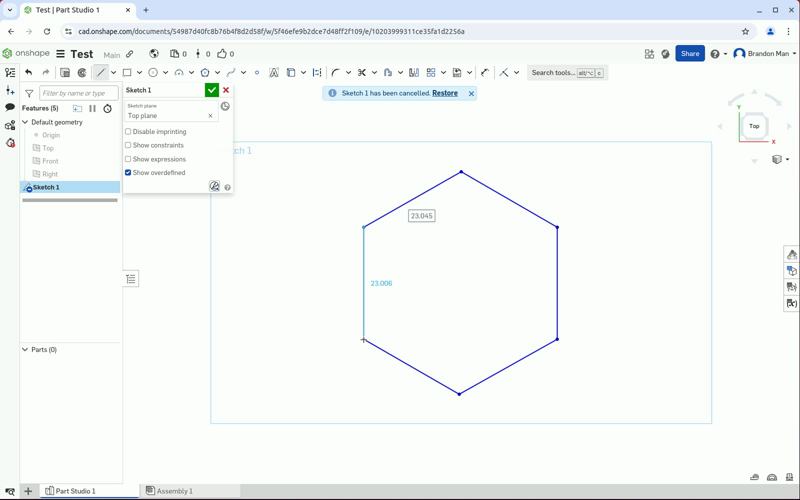
key(esc)
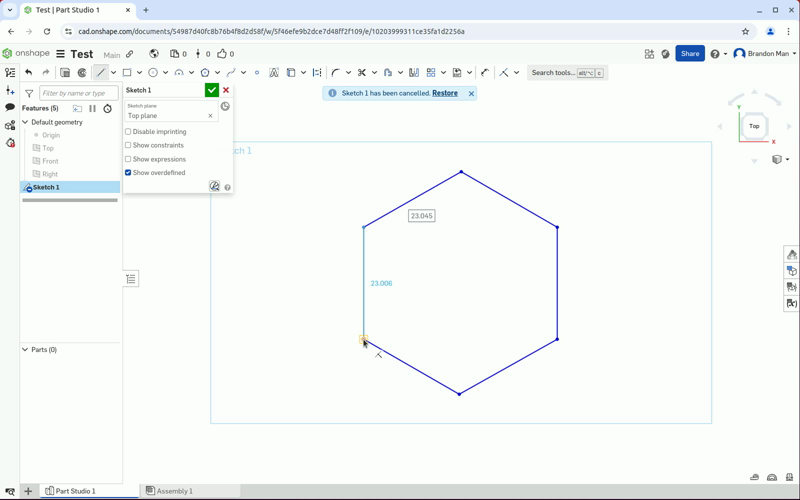
key(l)
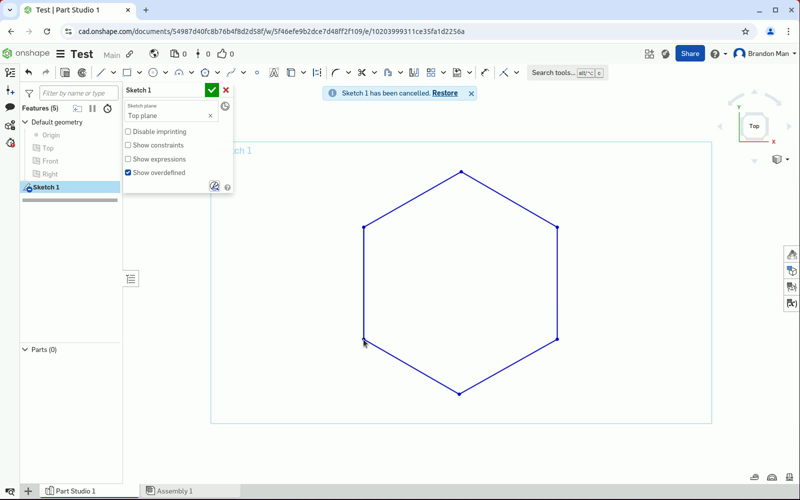
key_down(shift)
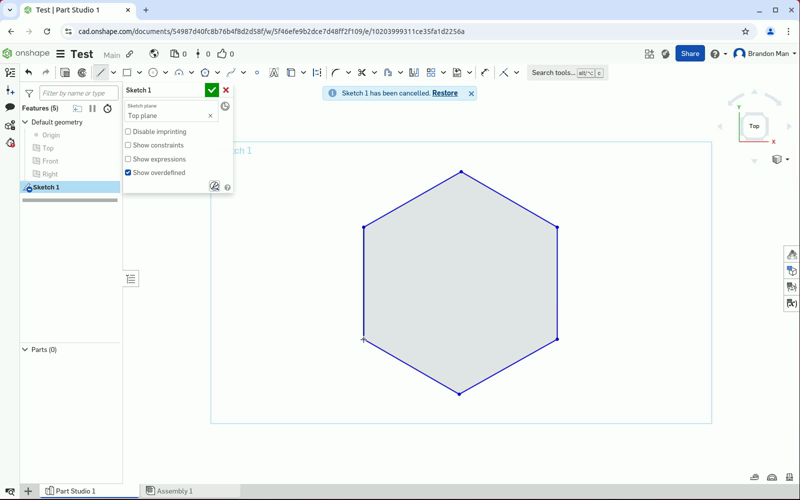
mouse_move(367, 337)
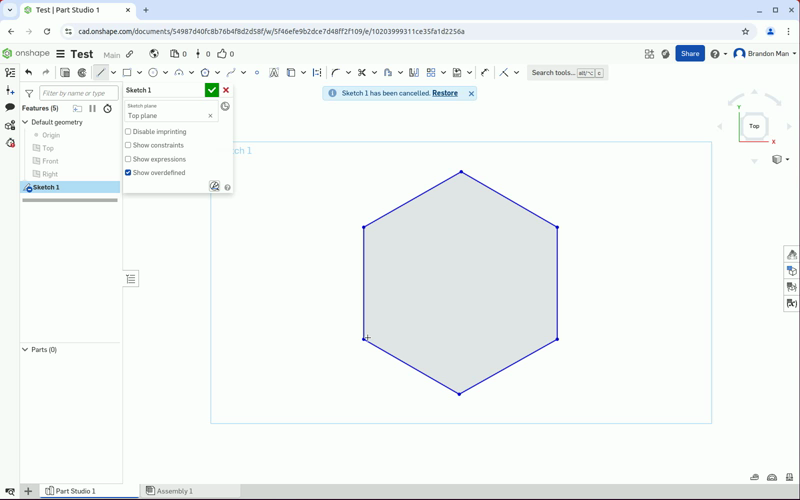
click(367, 337)
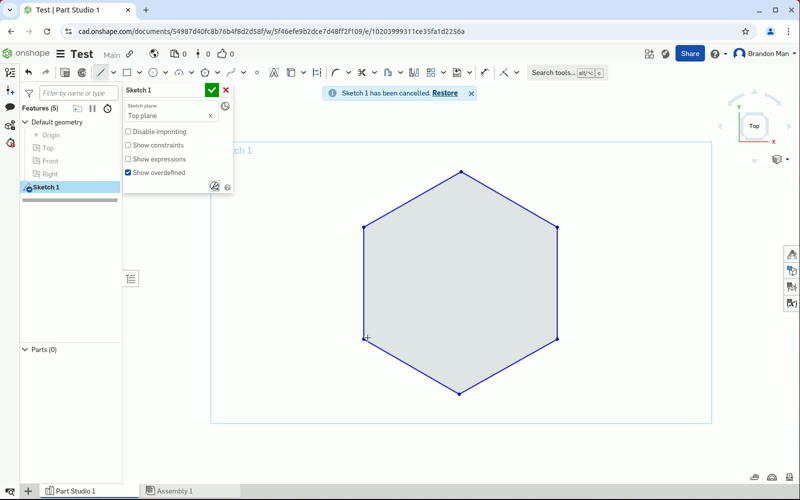
key_up(shift)
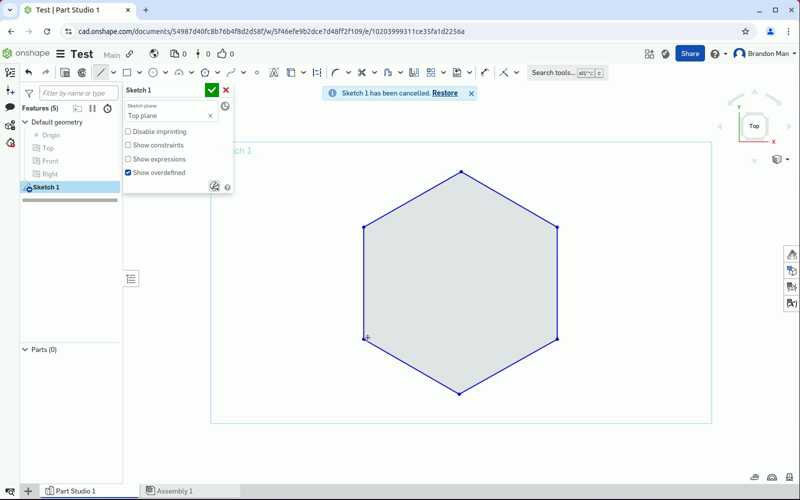
key_down(shift)
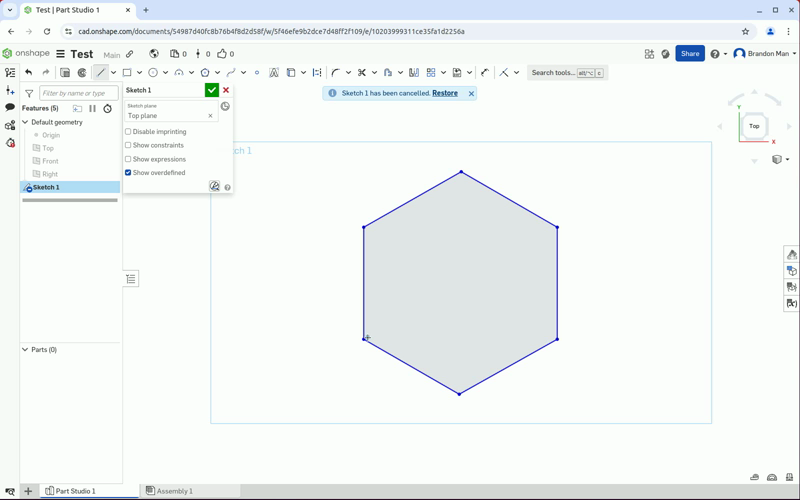
mouse_move(459, 390)
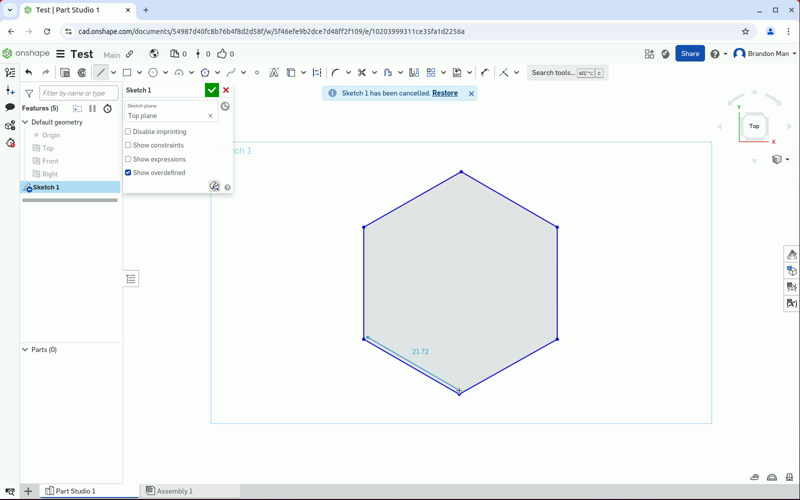
scroll(6)
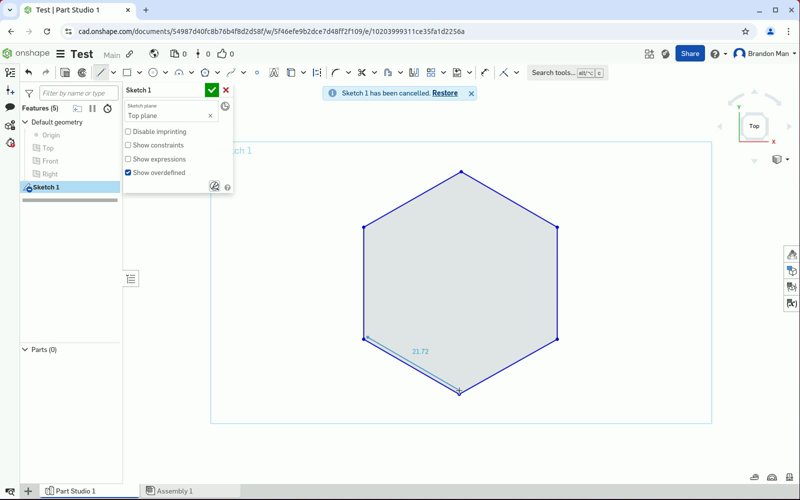
scroll(6)
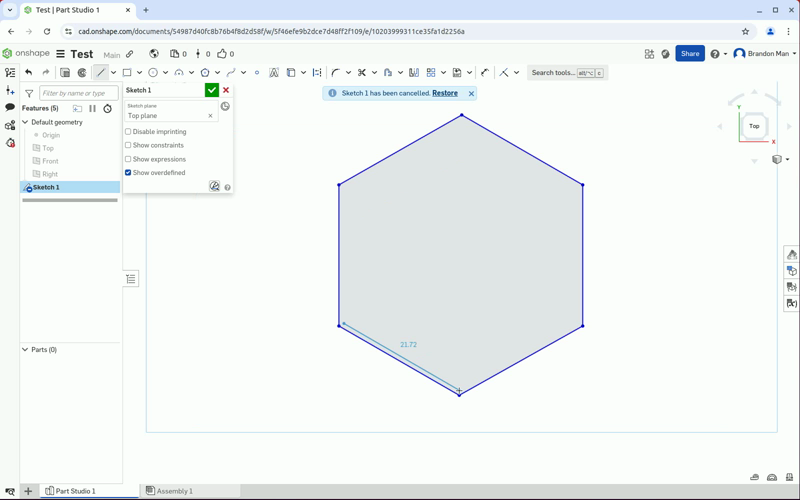
scroll(6)
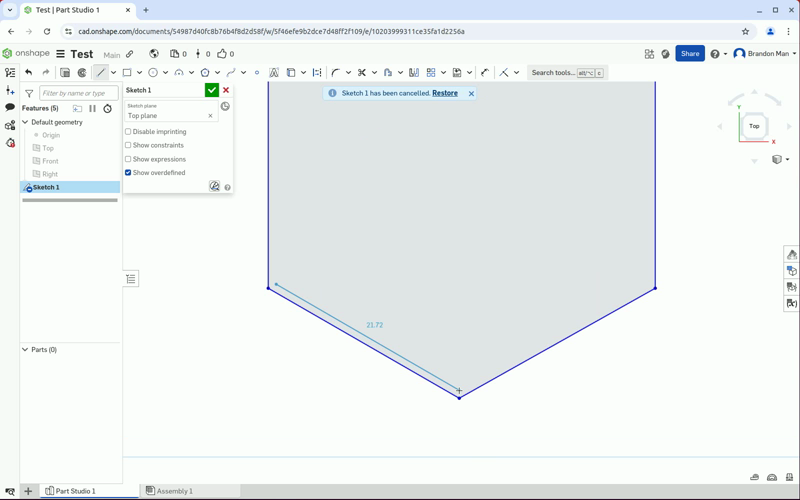
scroll(6)
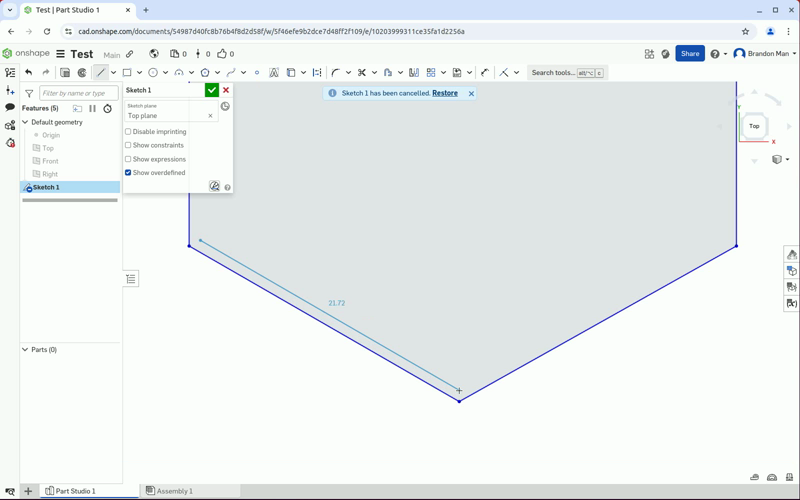
scroll(6)
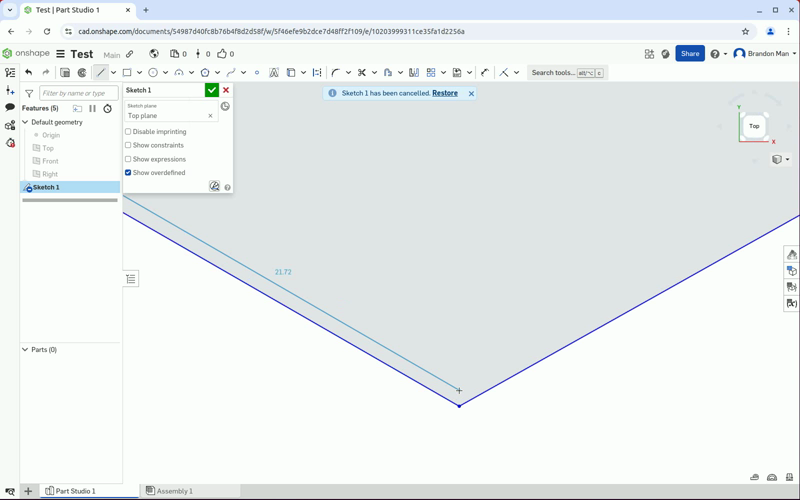
scroll(6)
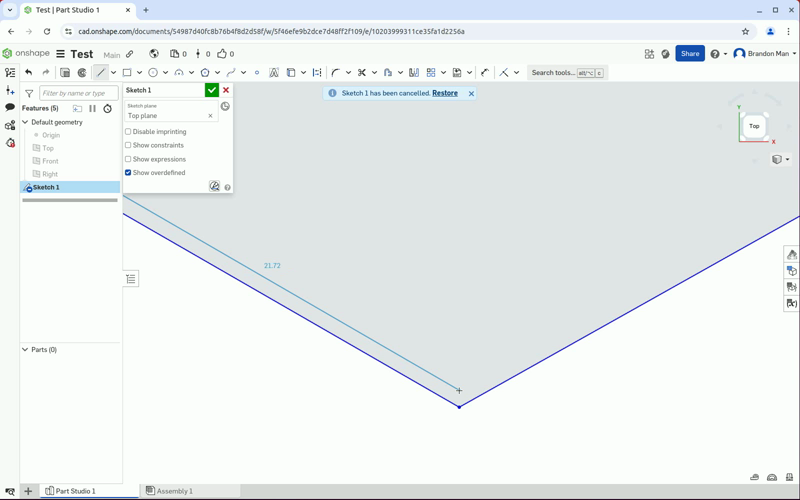
scroll(6)
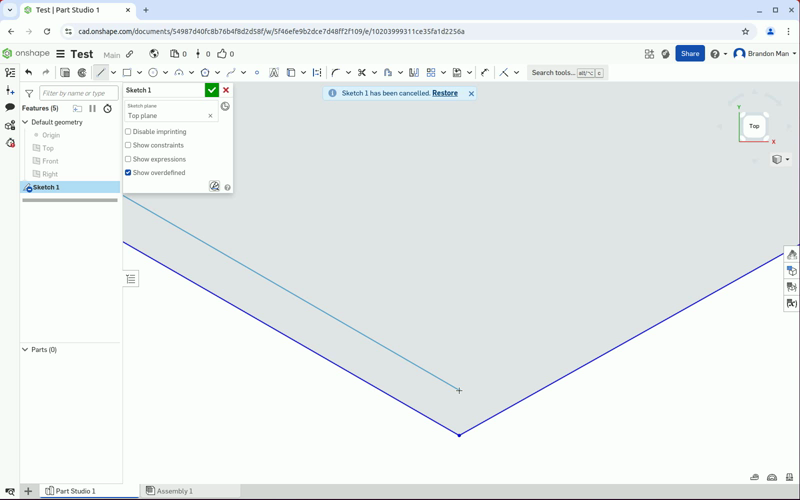
click(459, 390)
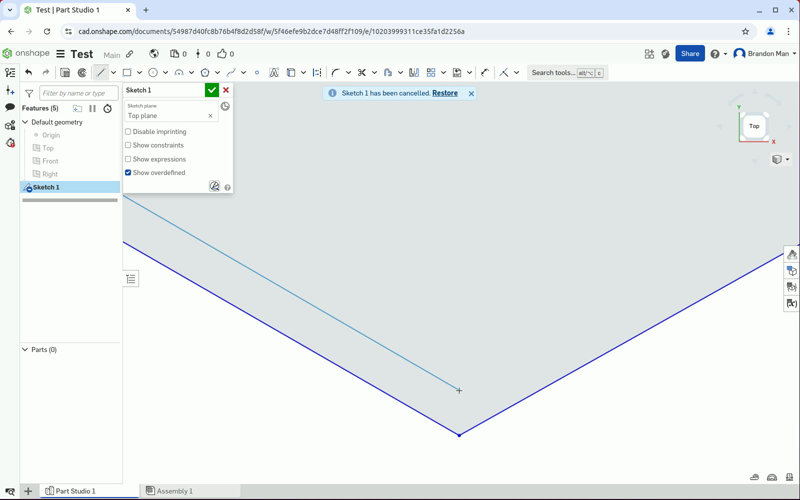
scroll(-6)
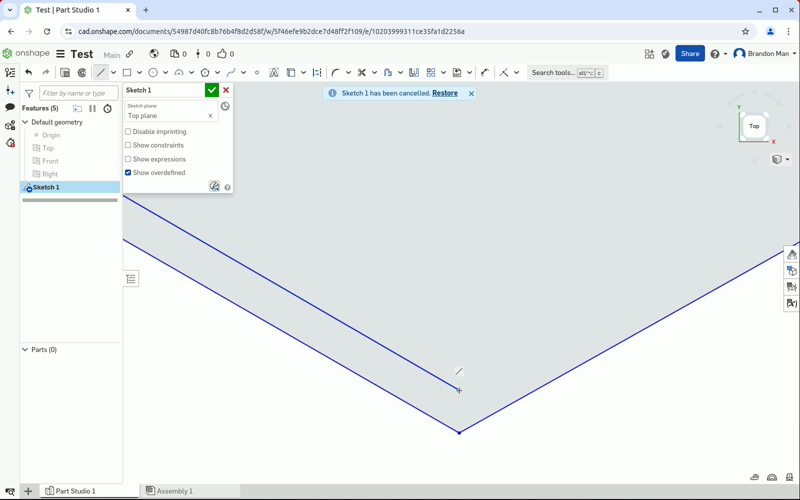
scroll(-6)
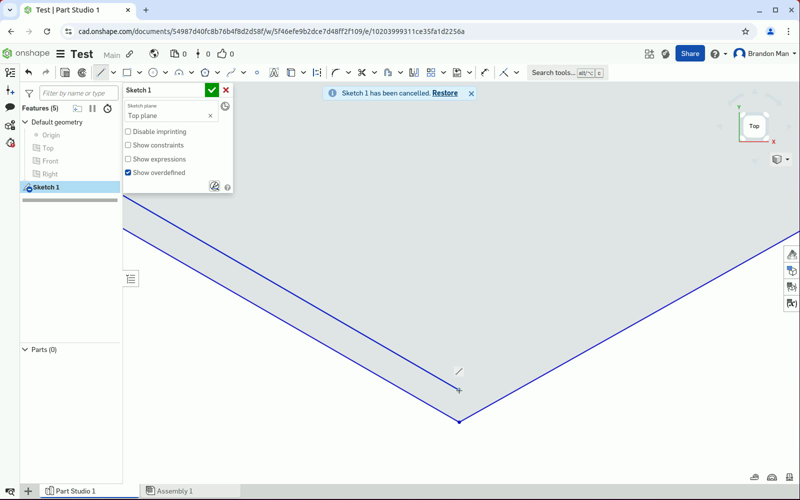
scroll(-6)
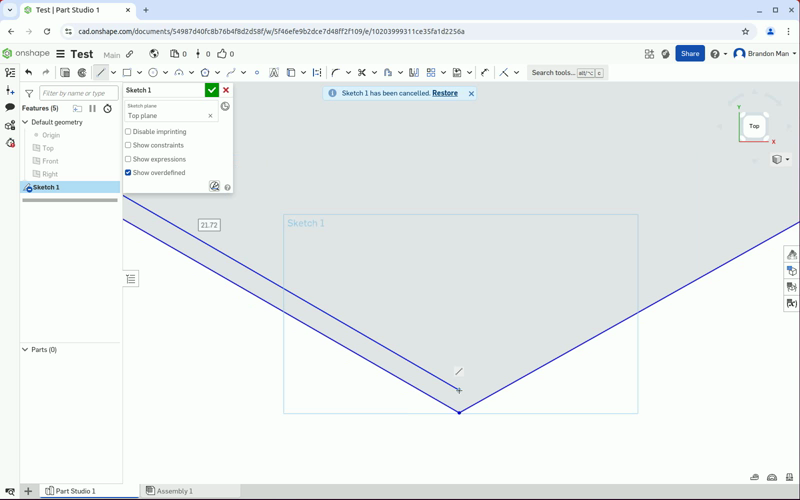
scroll(-6)
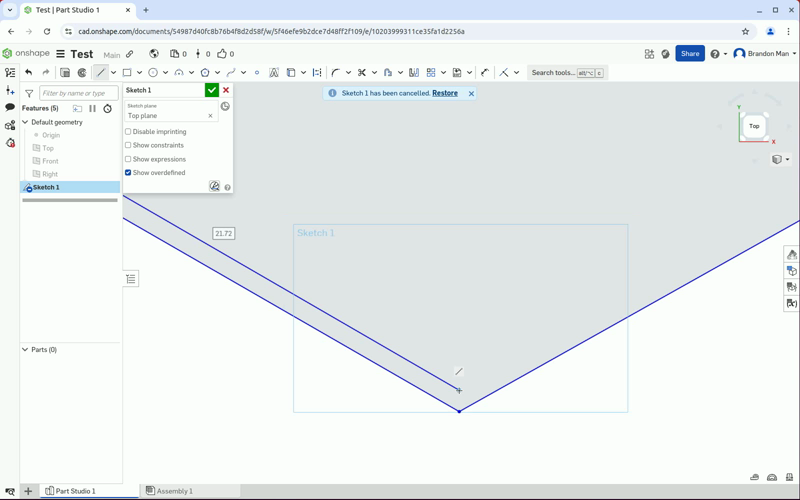
scroll(-6)
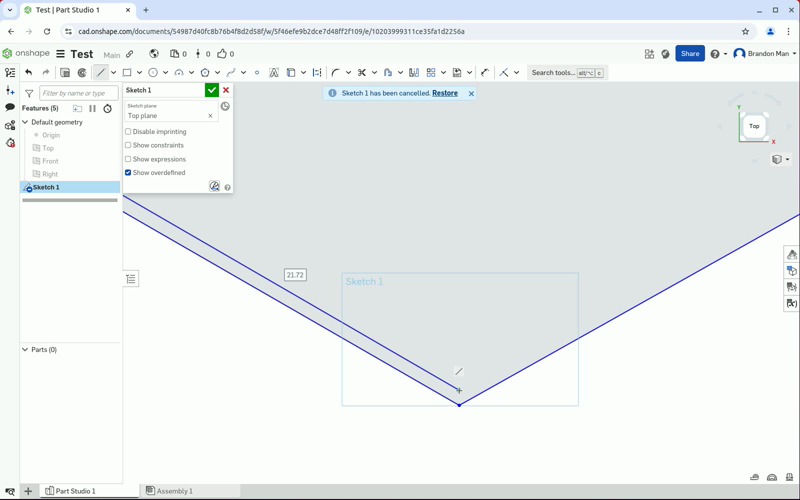
scroll(-6)
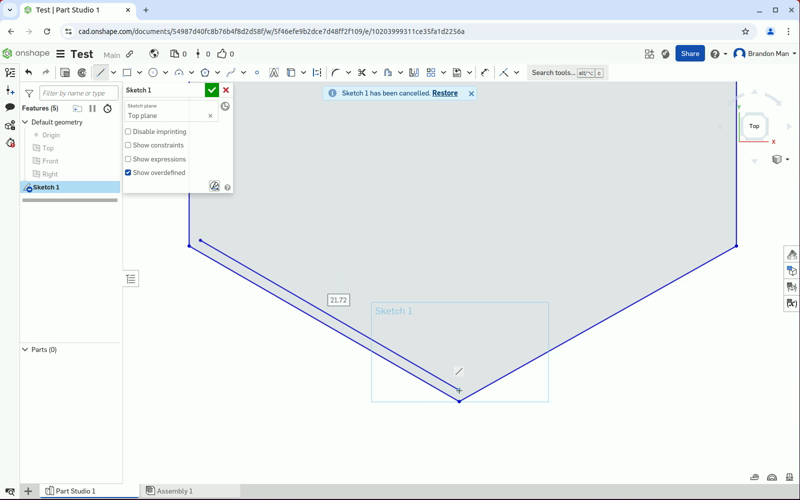
scroll(-6)
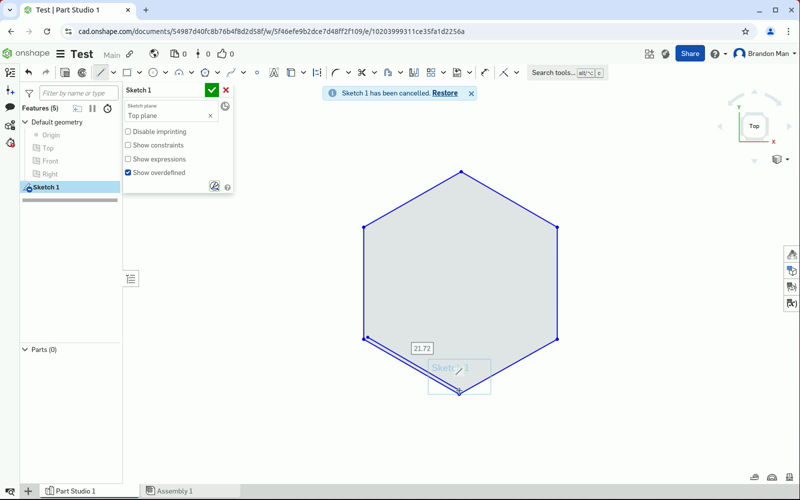
key_up(shift)
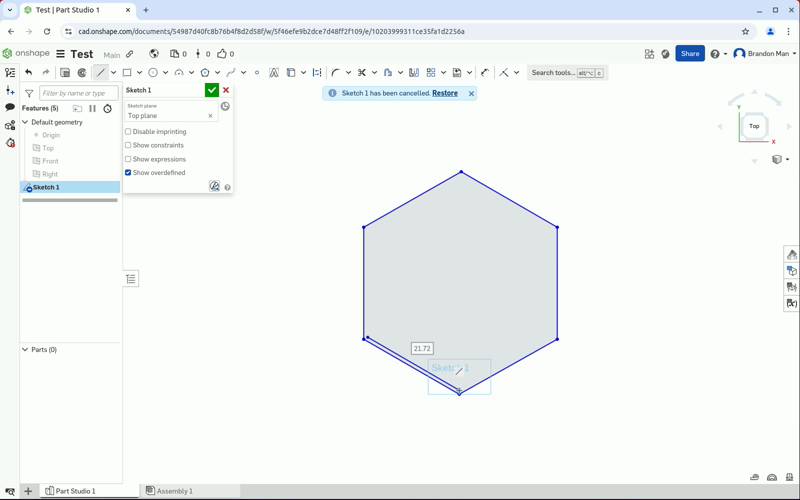
key_down(shift)
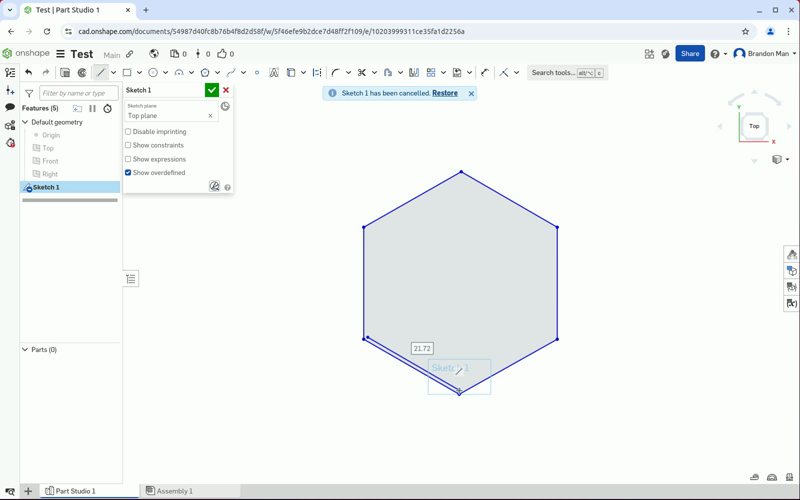
mouse_move(553, 337)
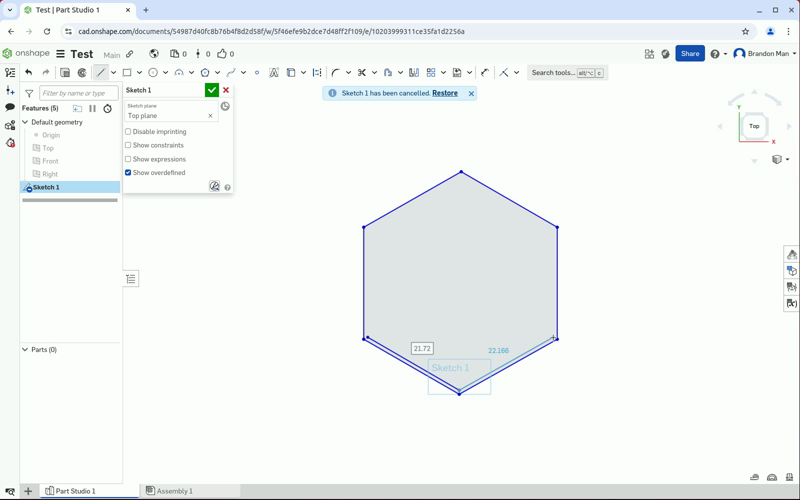
click(553, 337)
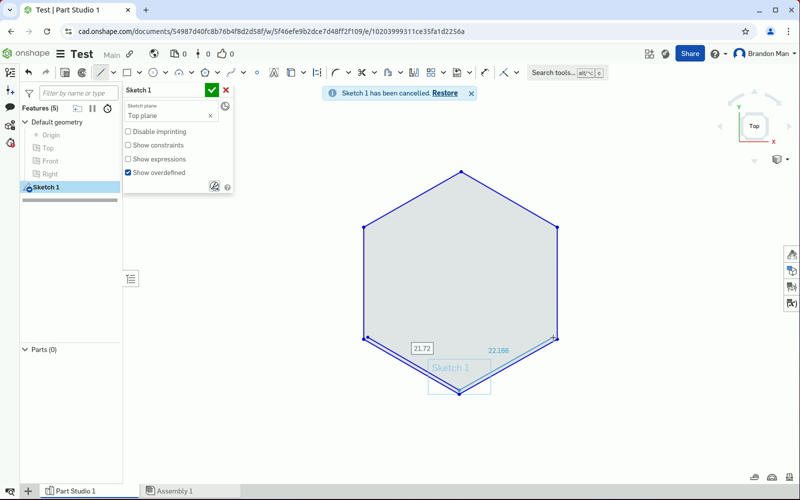
key_up(shift)
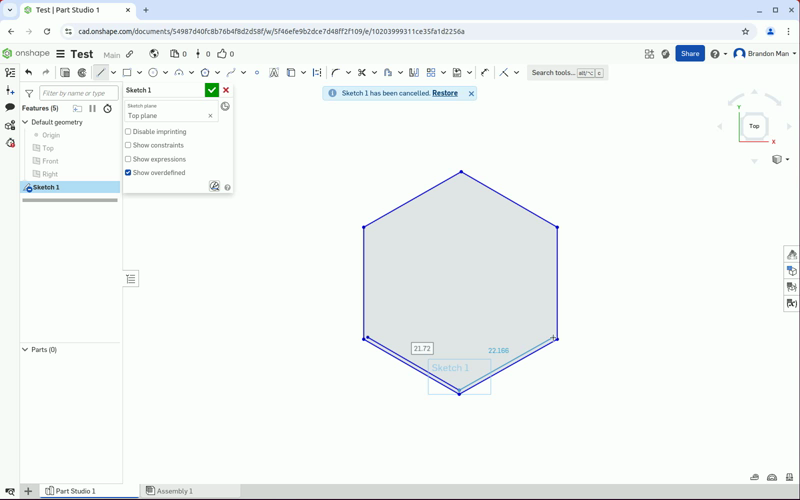
key_down(shift)
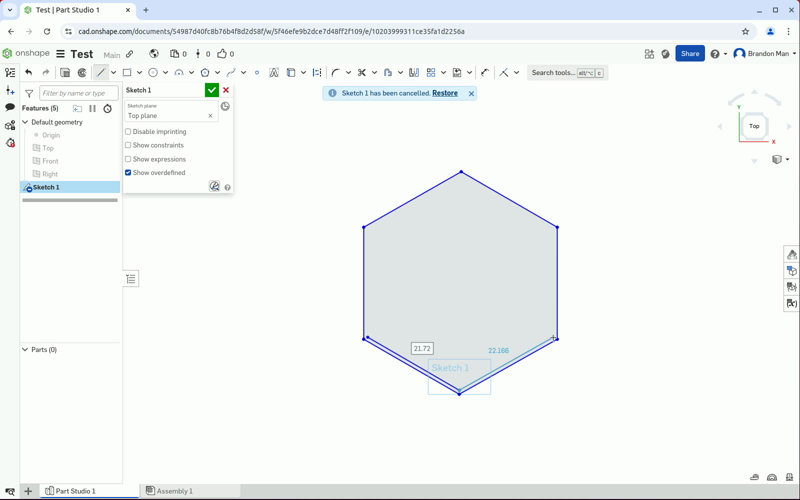
mouse_move(553, 231)
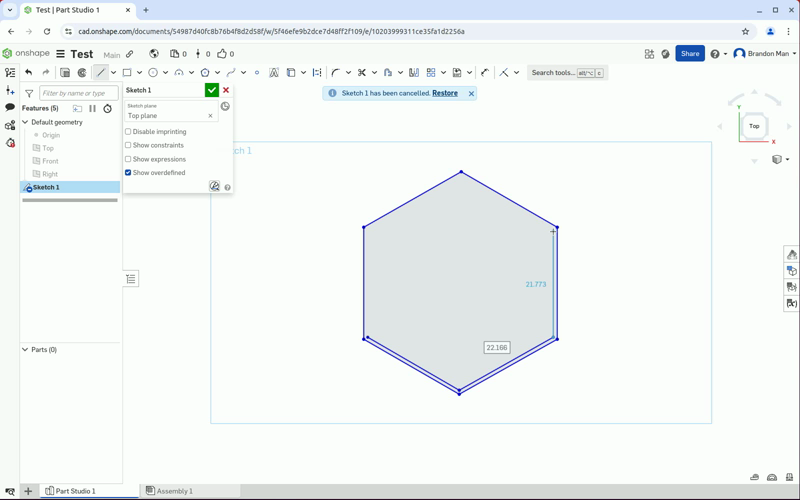
click(553, 231)
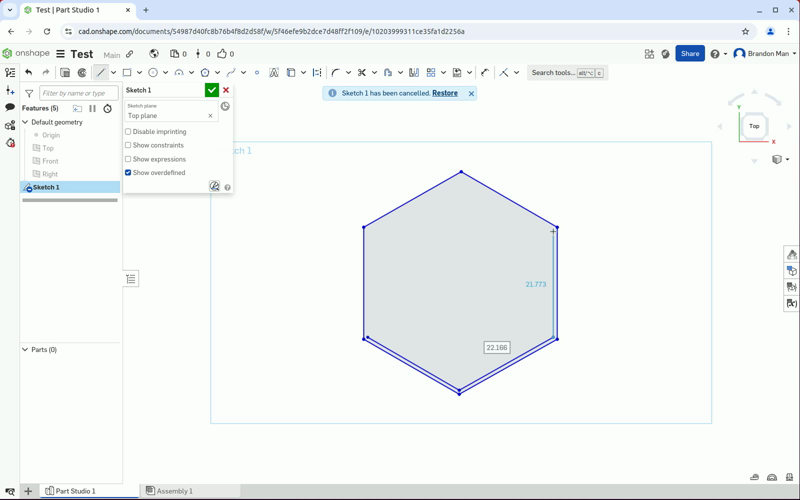
key_up(shift)
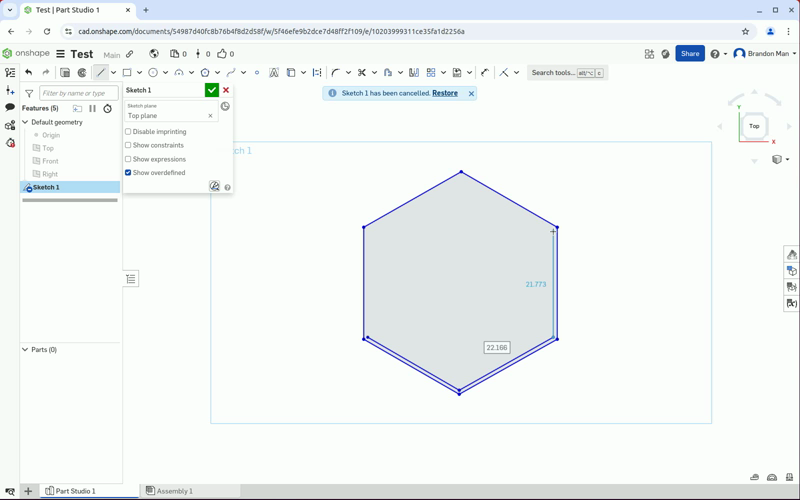
key_down(shift)
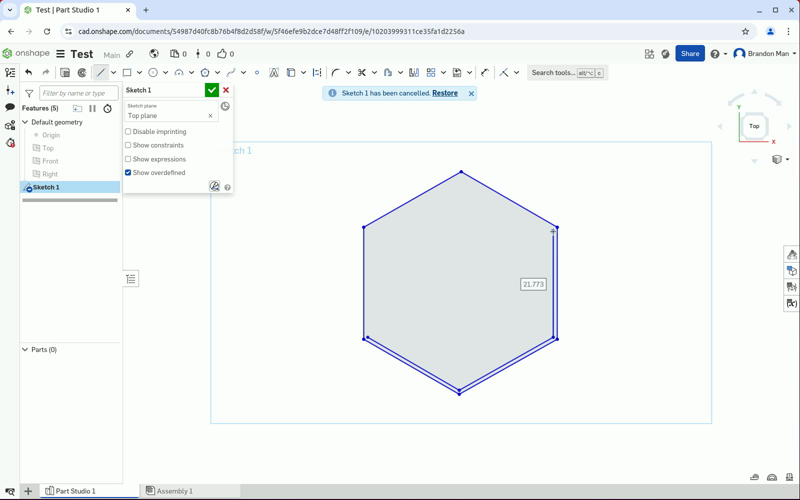
mouse_move(461, 176)
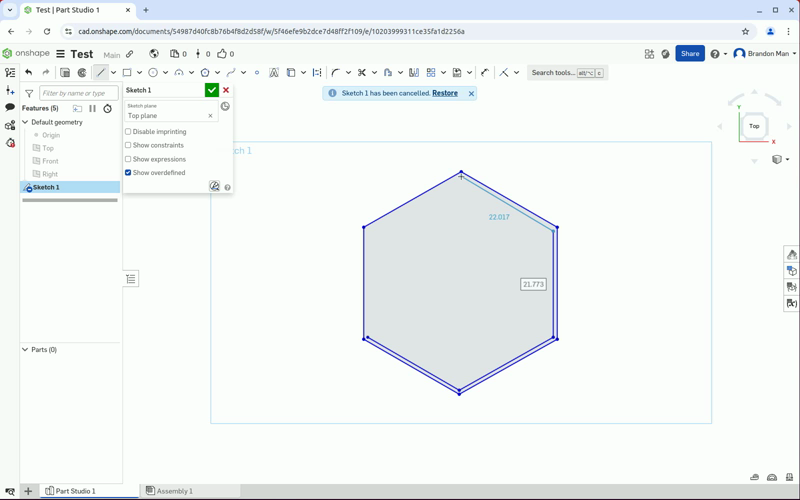
scroll(6)
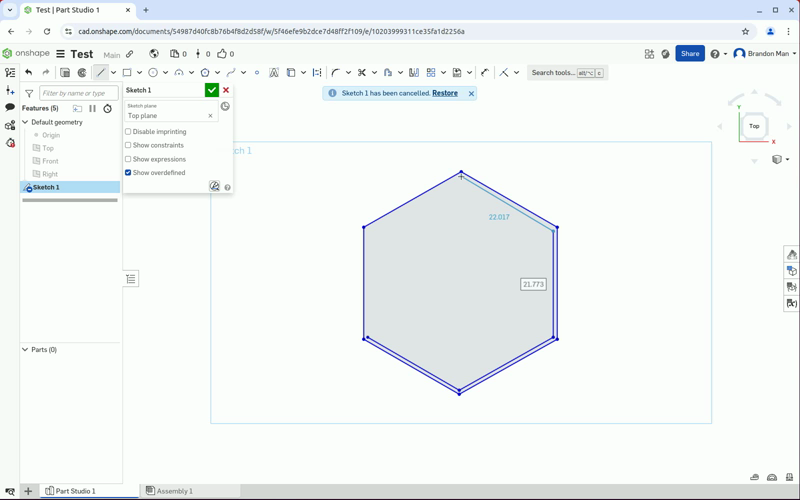
scroll(6)
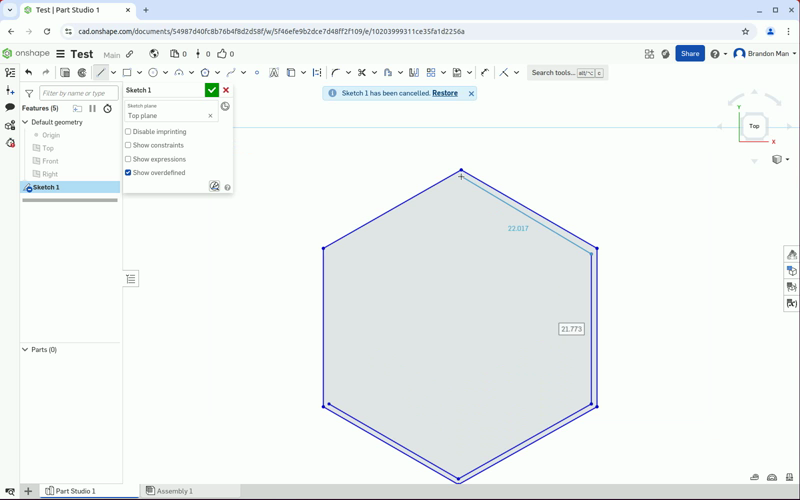
scroll(6)
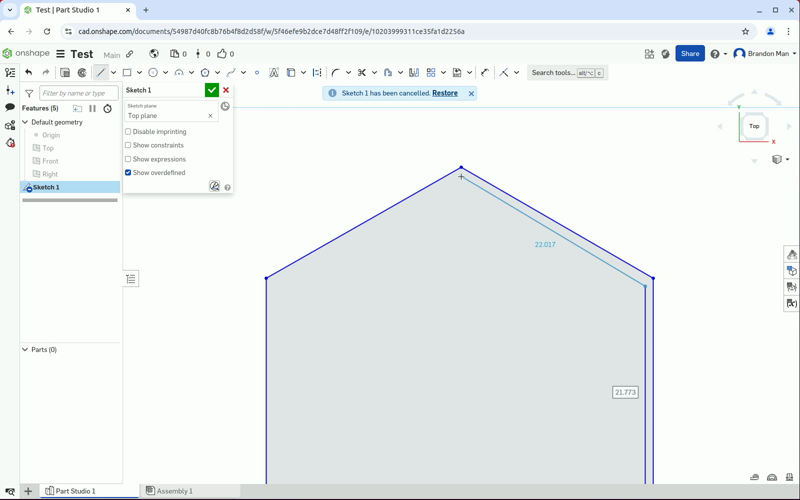
scroll(6)
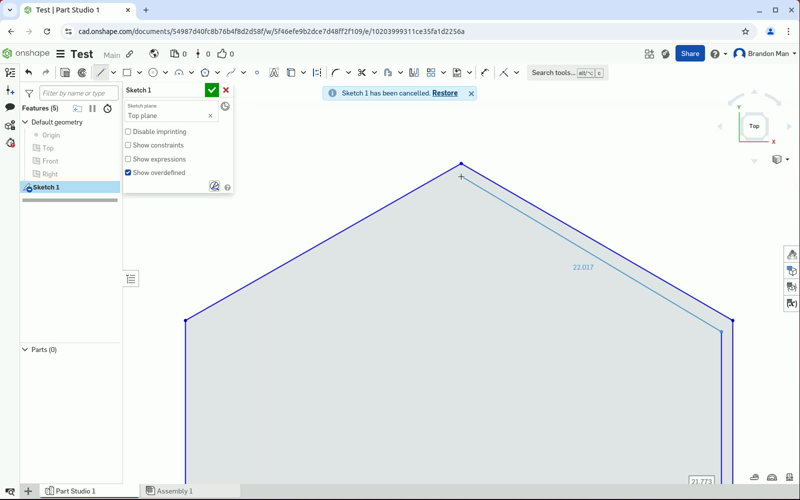
scroll(6)
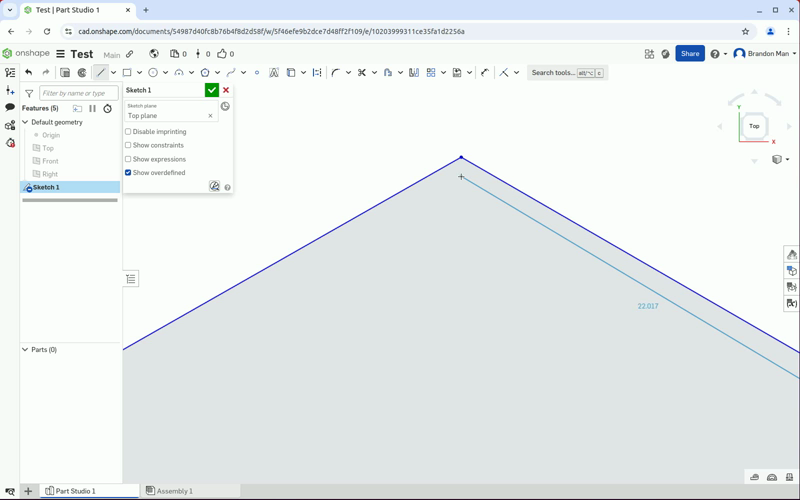
scroll(6)
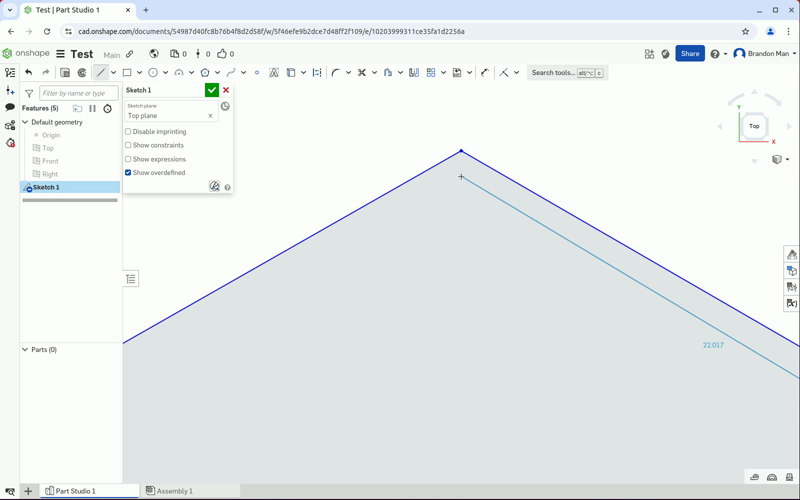
scroll(6)
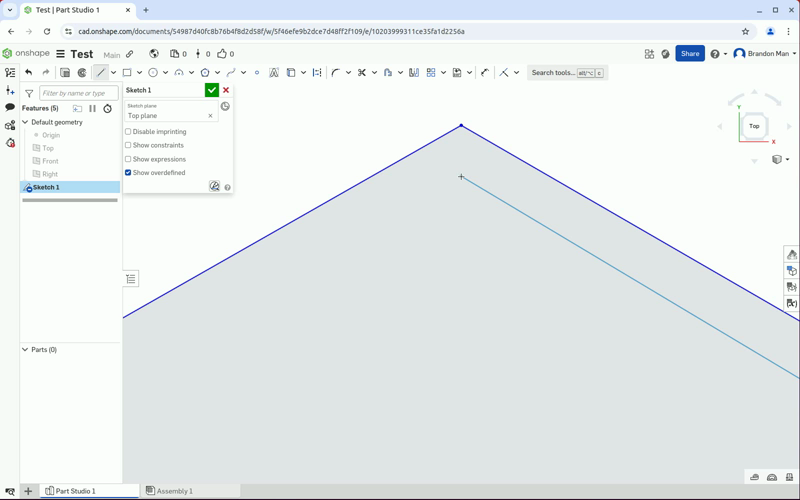
click(461, 176)
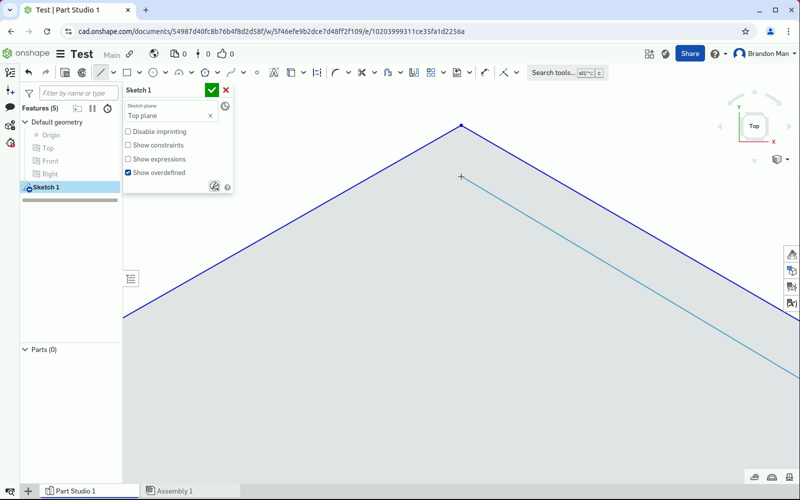
scroll(-6)
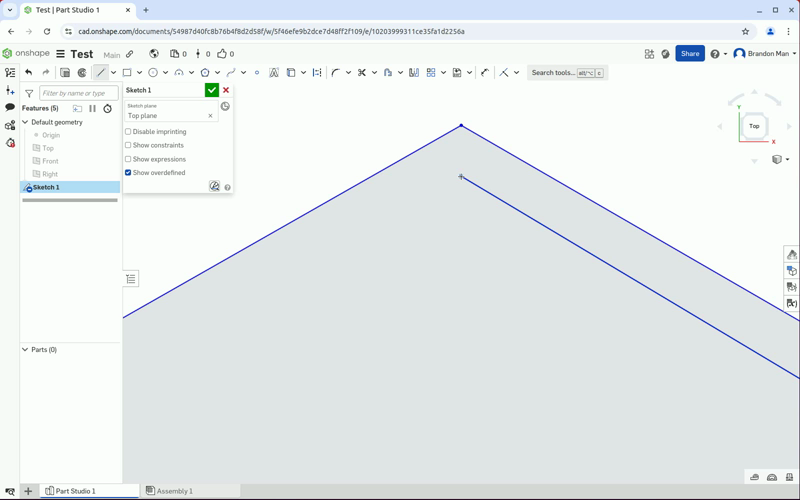
scroll(-6)
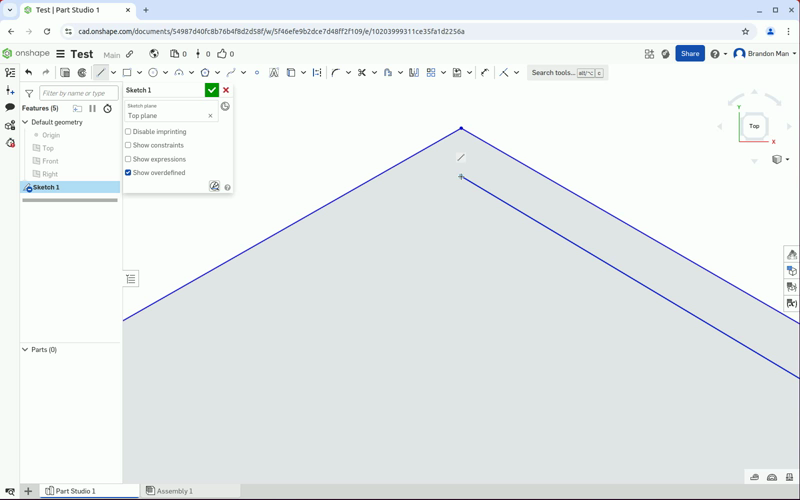
scroll(-6)
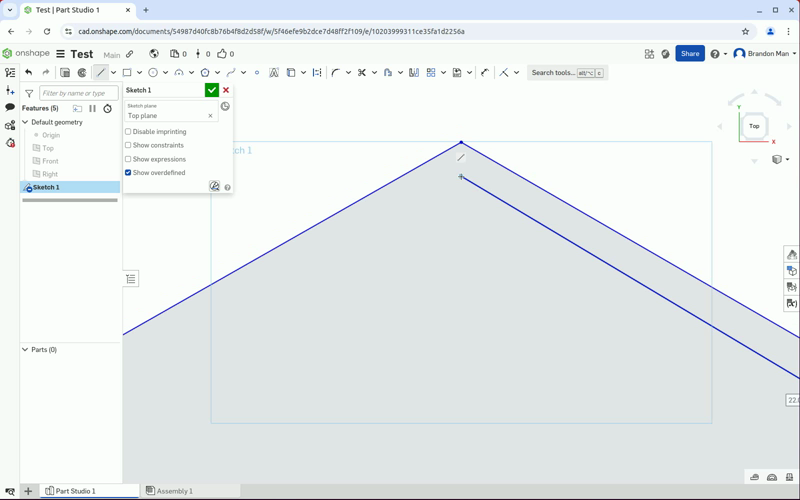
scroll(-6)
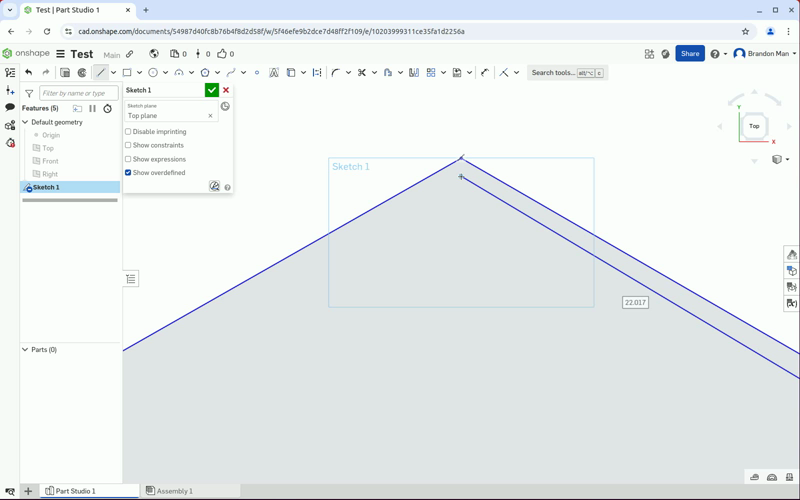
scroll(-6)
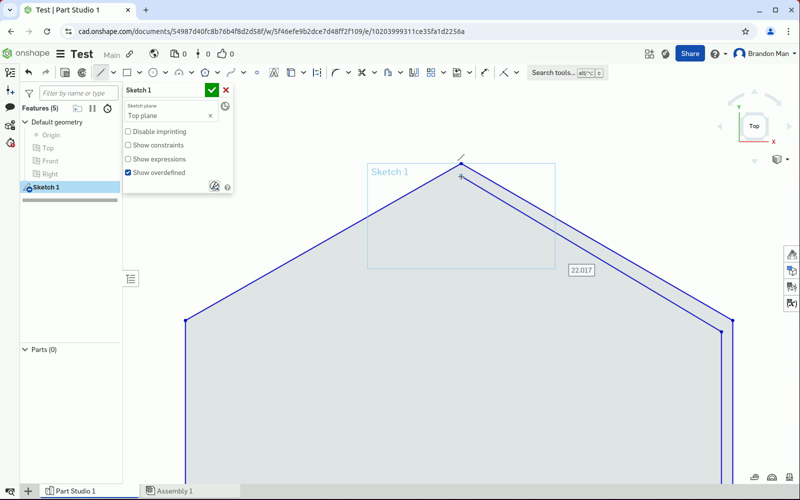
scroll(-6)
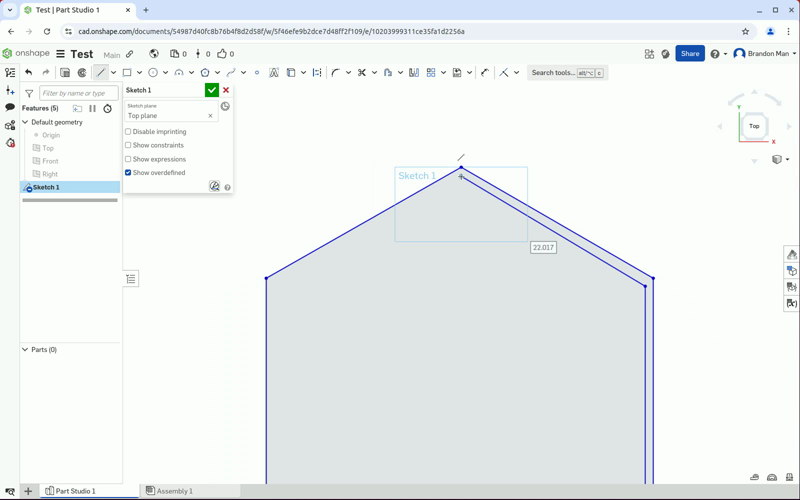
scroll(-6)
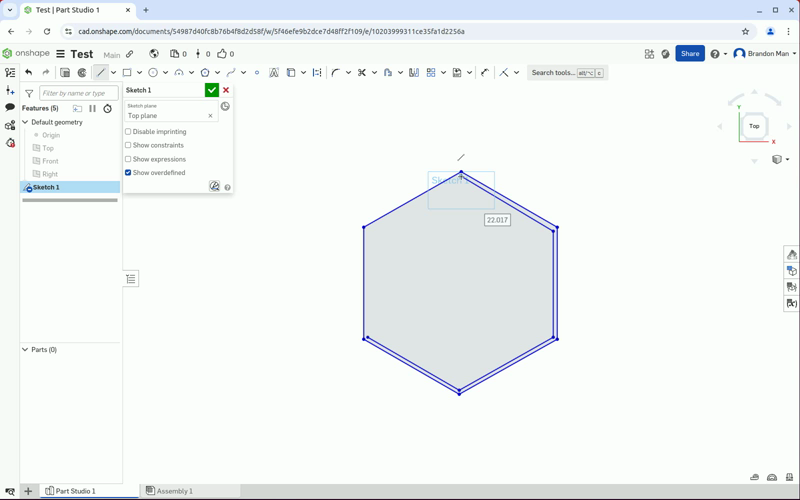
key_up(shift)
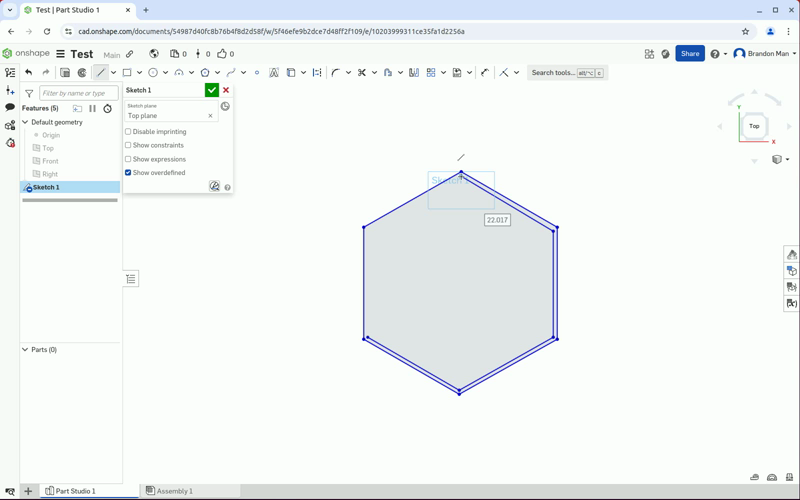
key_down(shift)
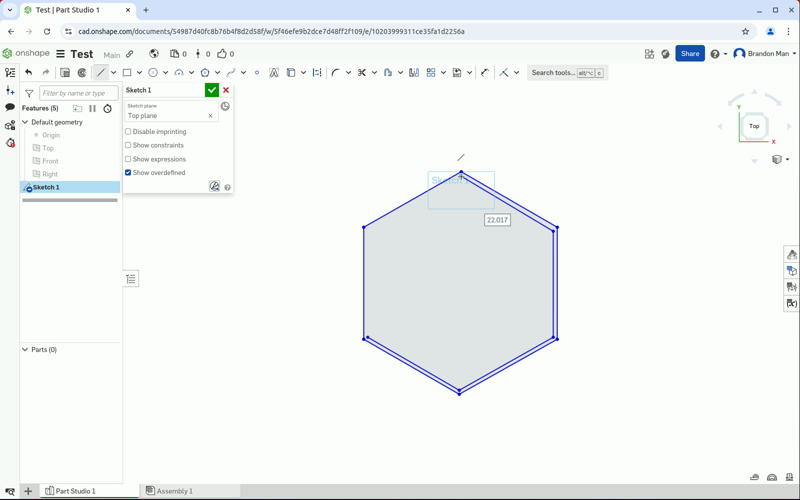
mouse_move(367, 229)
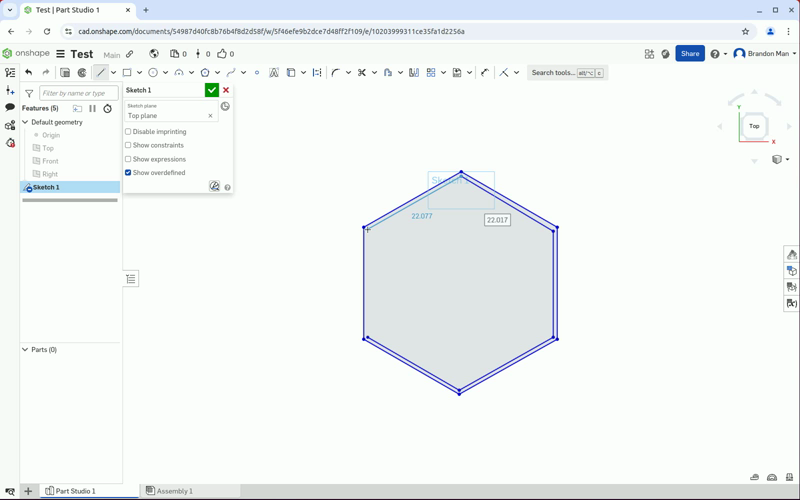
click(367, 229)
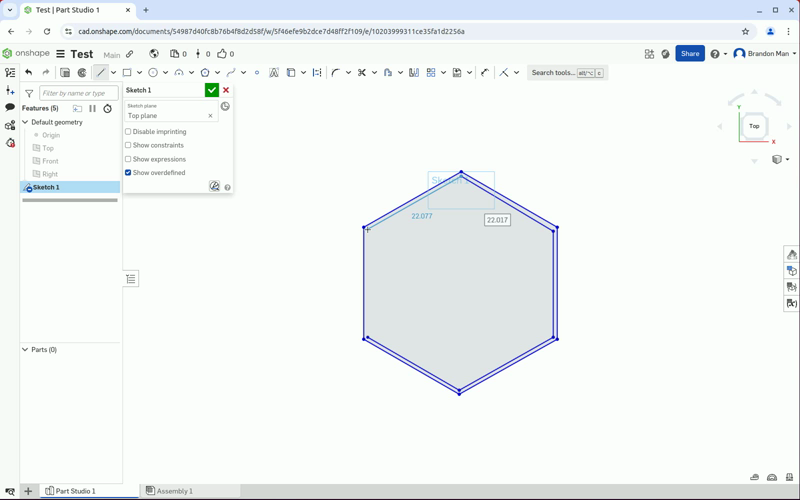
key_up(shift)
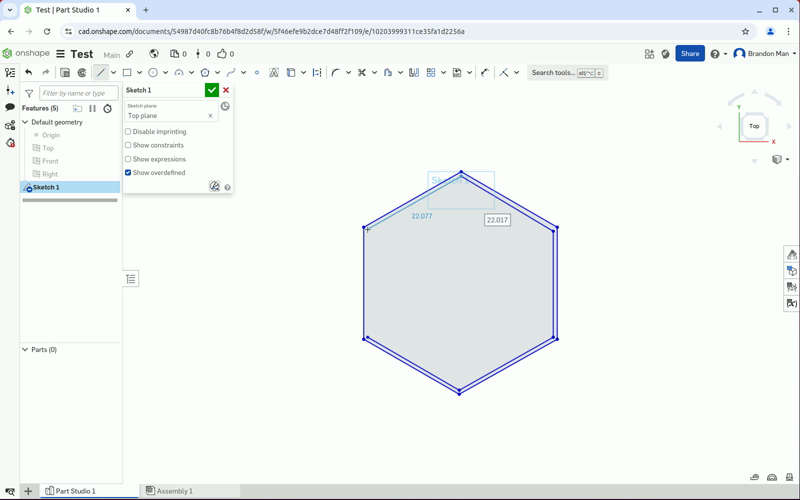
key_down(shift)
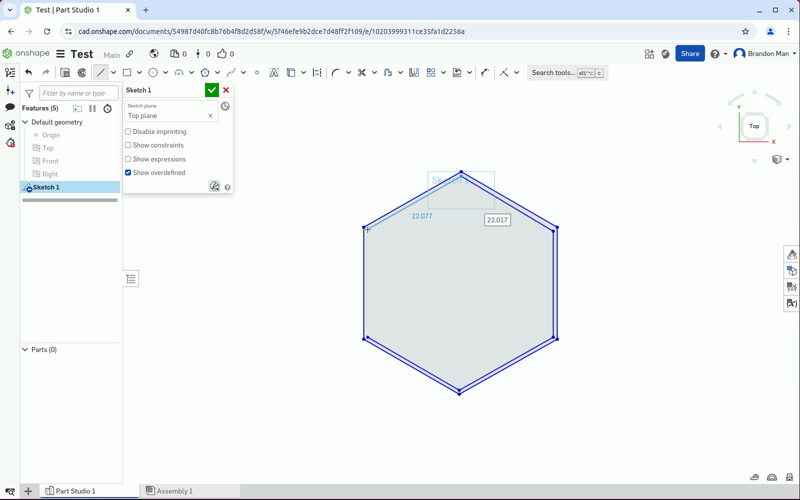
mouse_move(367, 337)
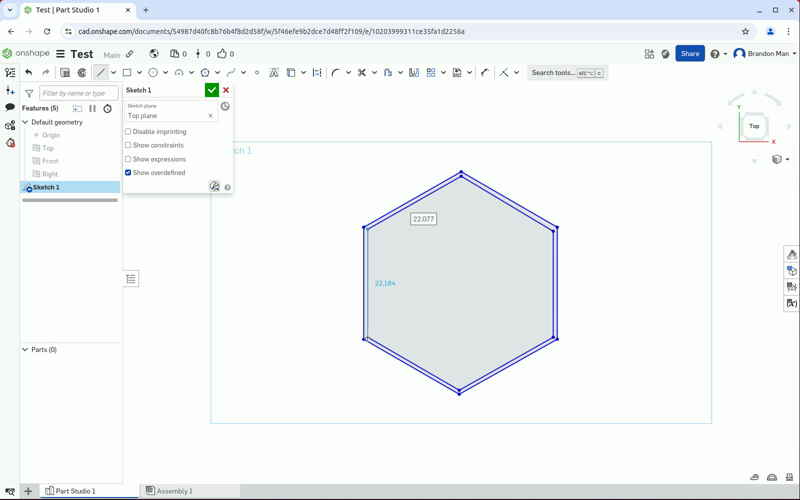
key_up(shift)
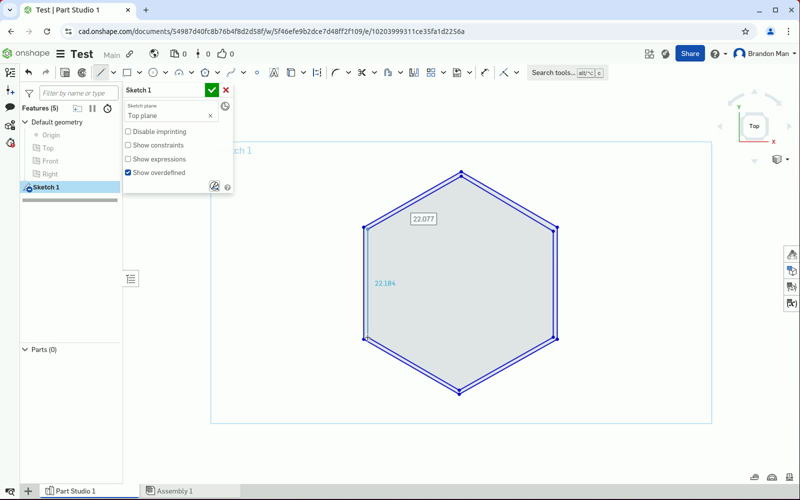
click(367, 337)
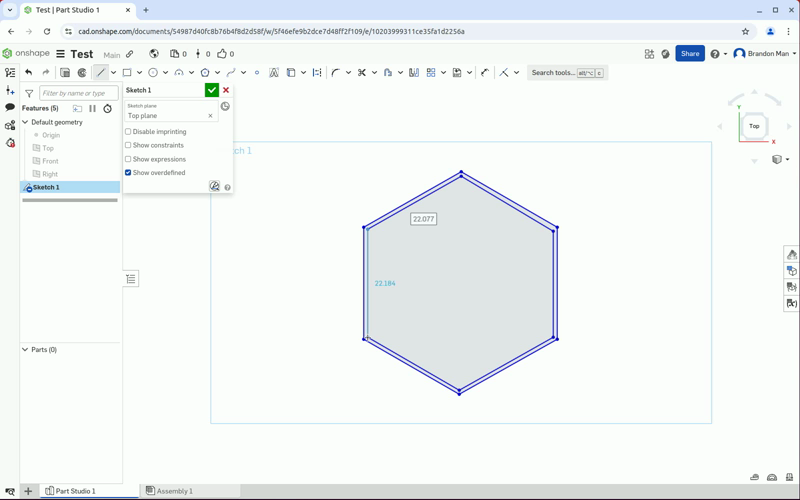
key(esc)
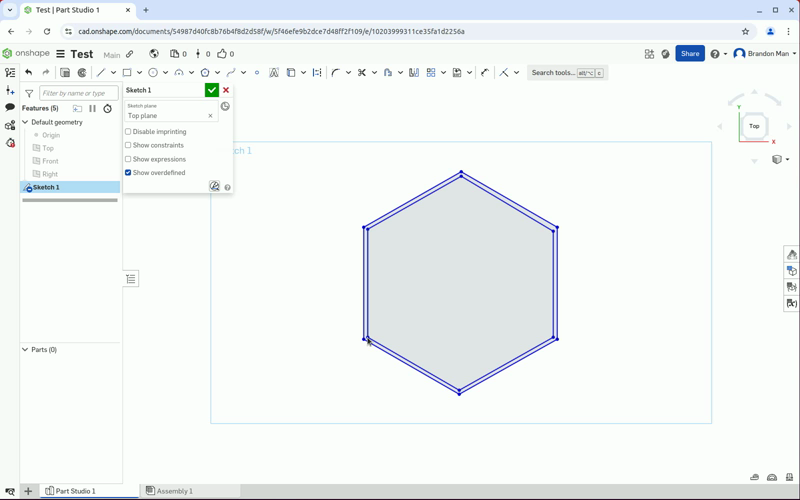
mouse_move(514, 204)
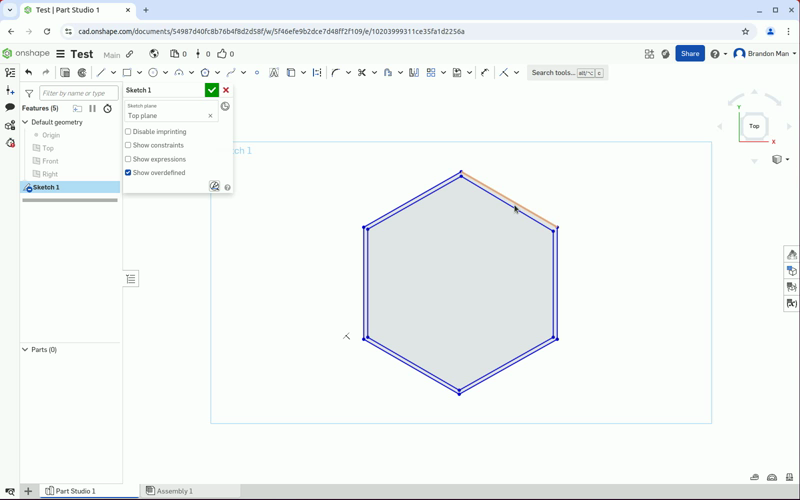
click(514, 204)
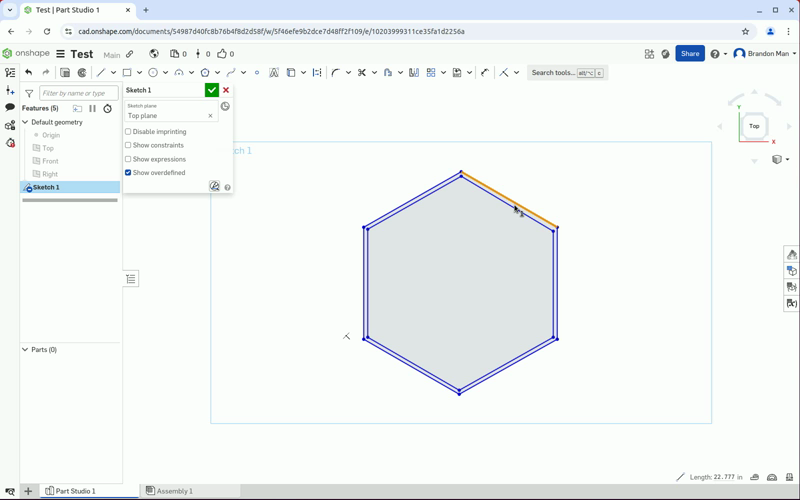
mouse_move(73, 352)
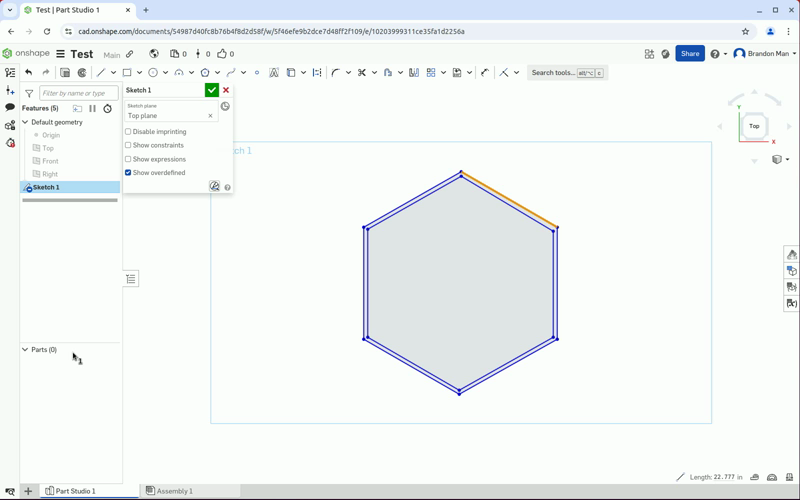
key(shift+y)
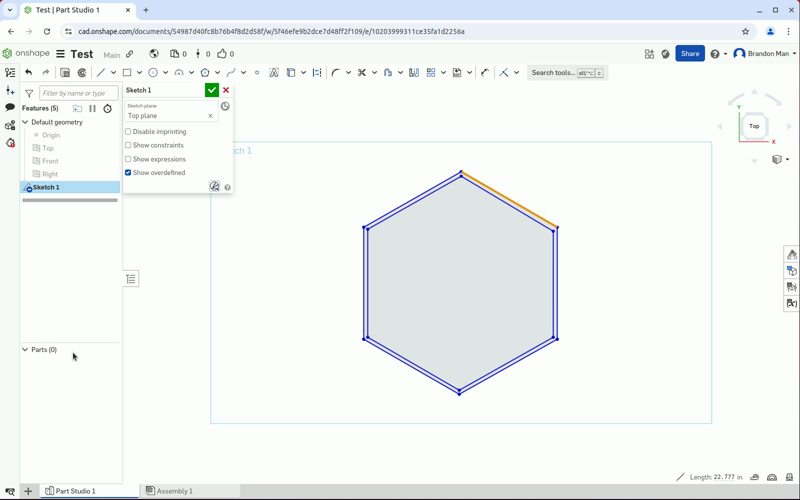
key(shift+e)
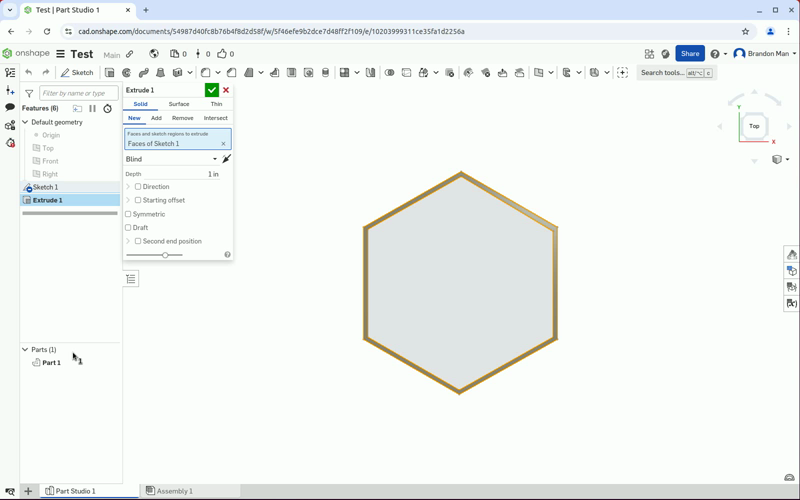
mouse_move(143, 106)
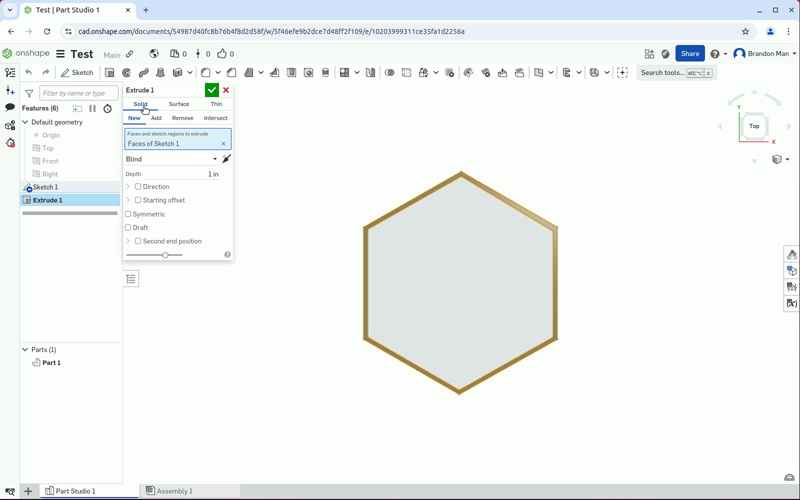
click(143, 106)
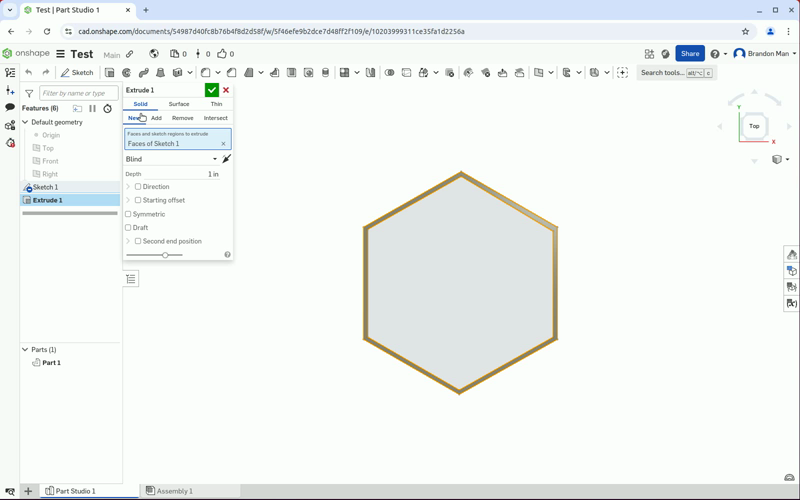
mouse_move(137, 120)
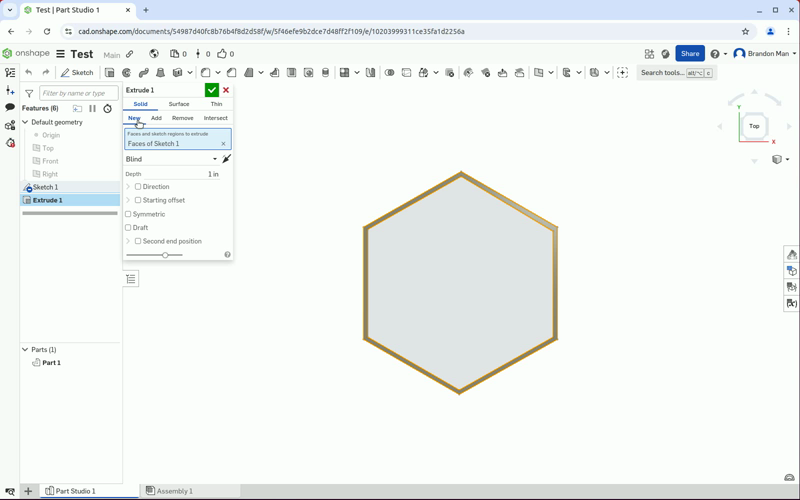
click(137, 120)
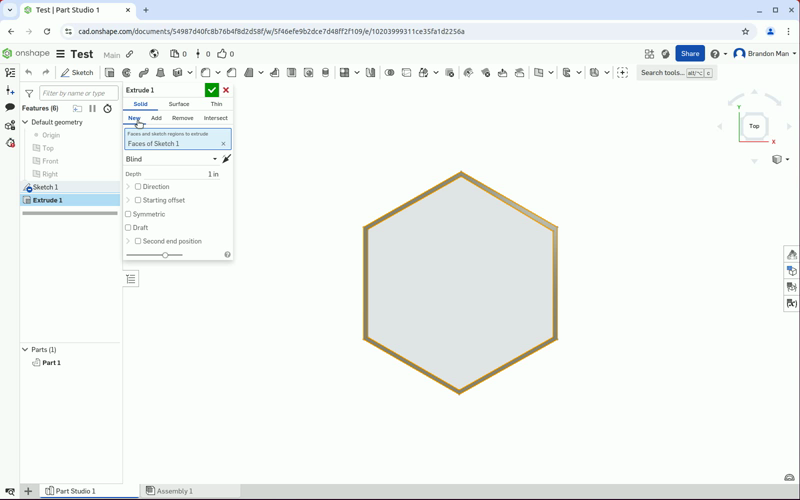
key(tab, 4)
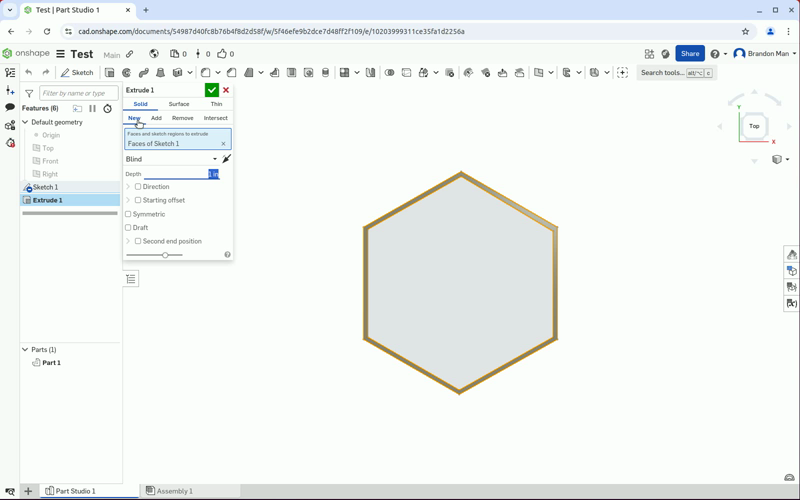
text(6.258)
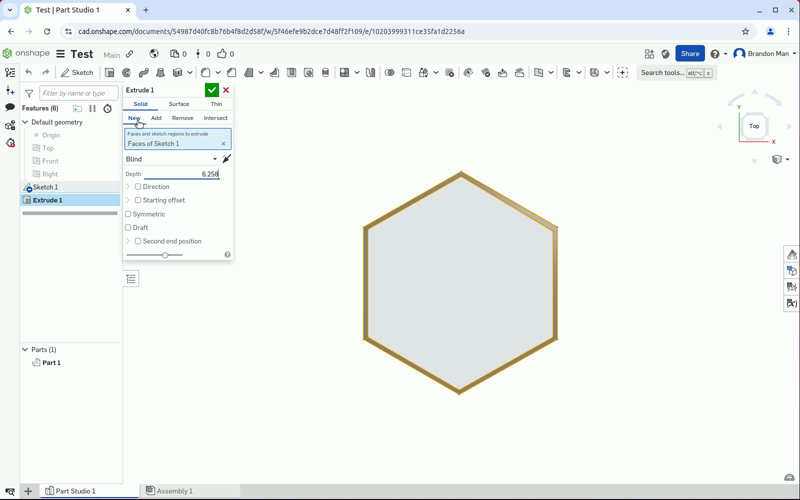
key(enter)
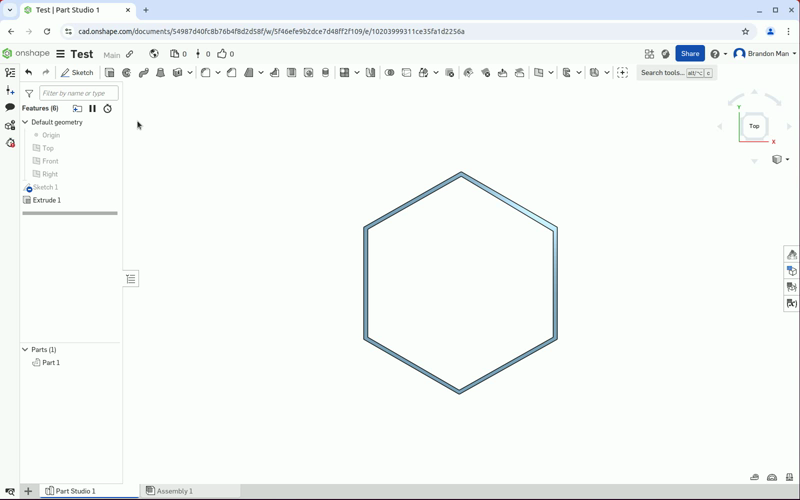
key(shift+h)
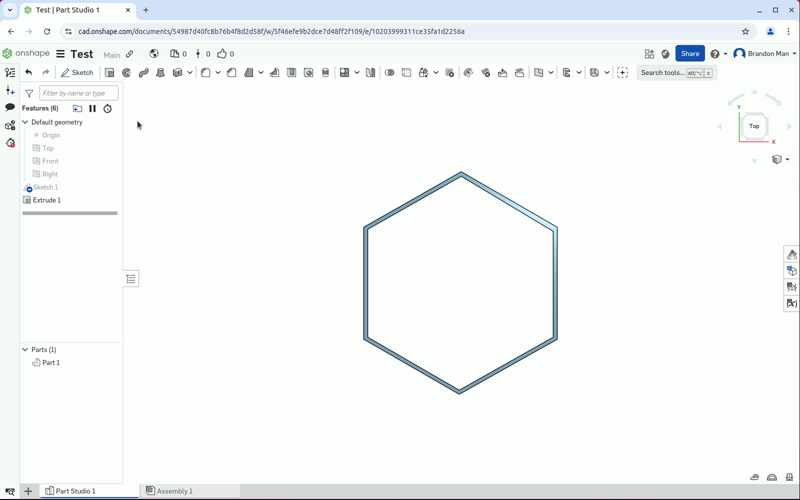
key(shift+h)
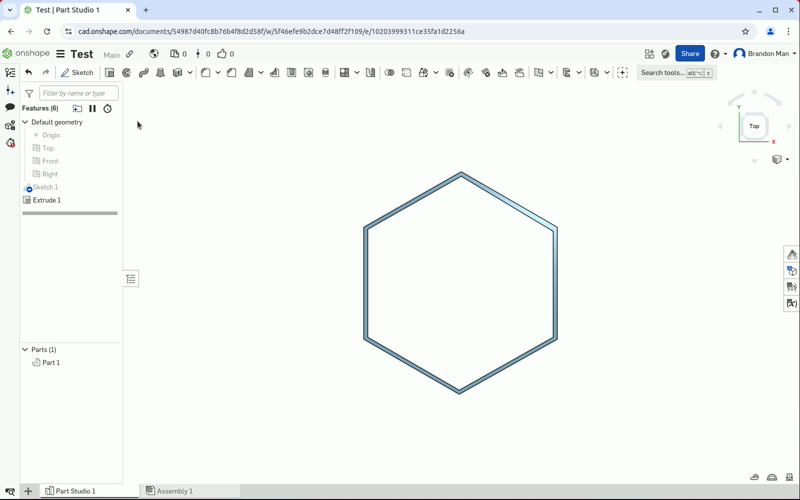
mouse_move(73, 189)
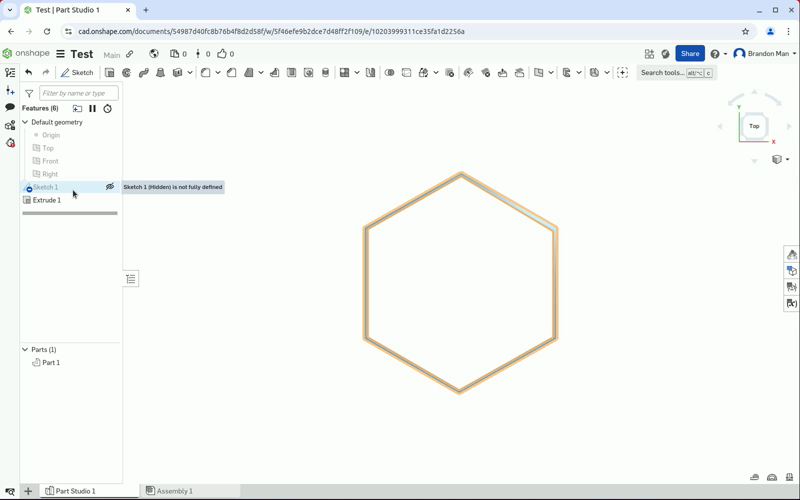
click(73, 189)
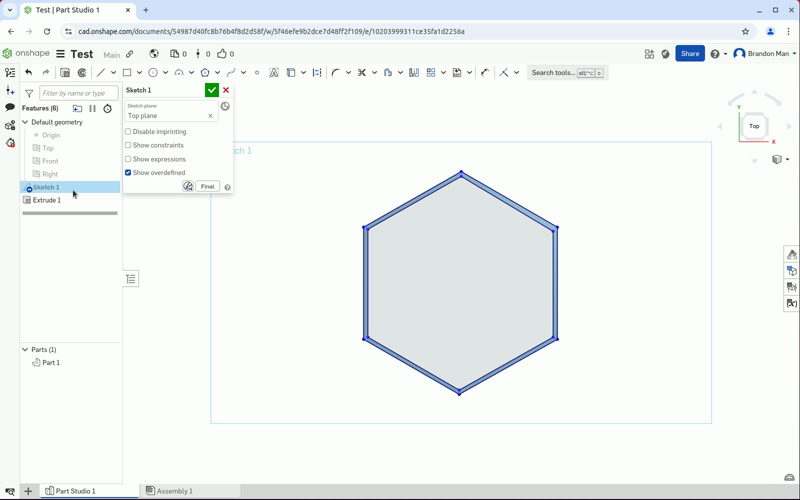
mouse_move(229, 92)
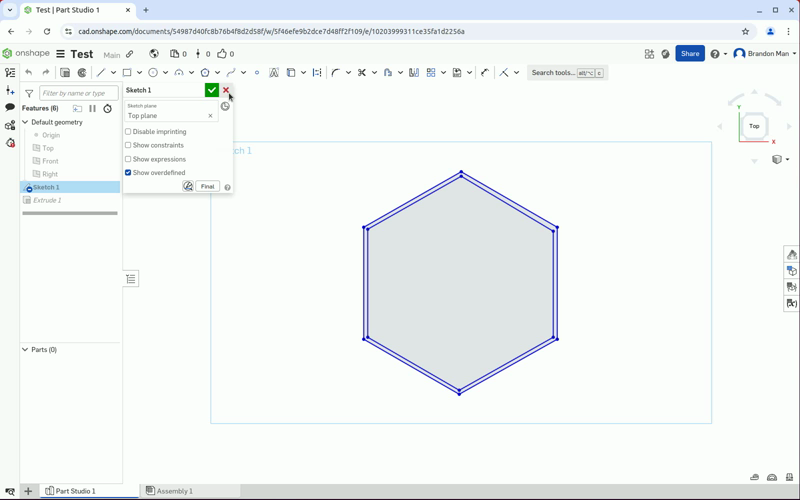
click(229, 92)
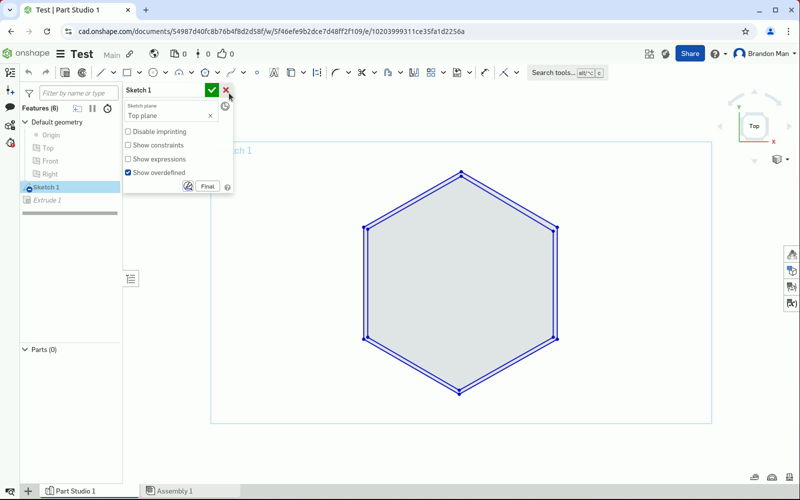
key(shift+s)
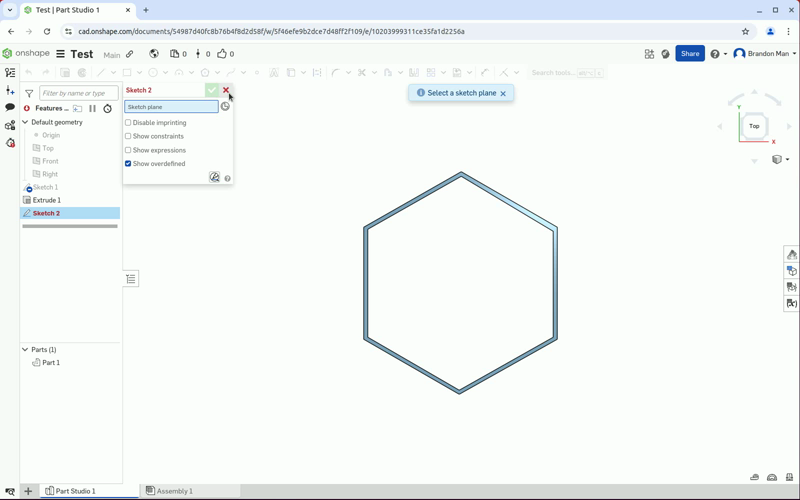
mouse_move(73, 150)
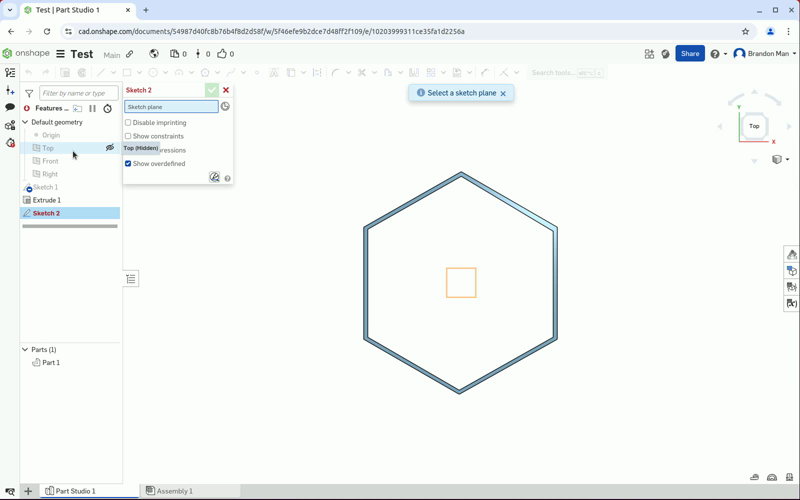
click(73, 150)
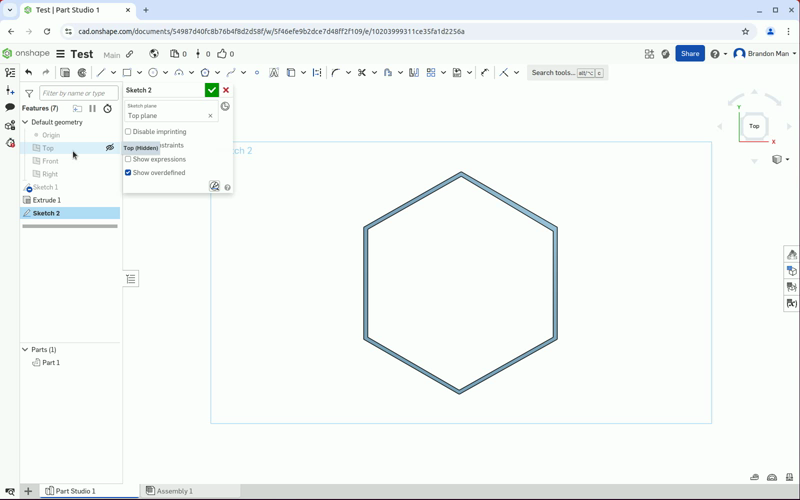
mouse_move(73, 352)
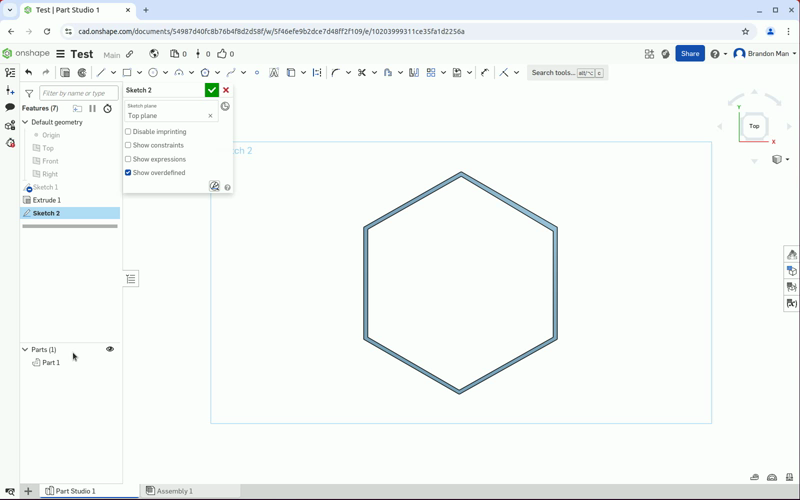
key(y)
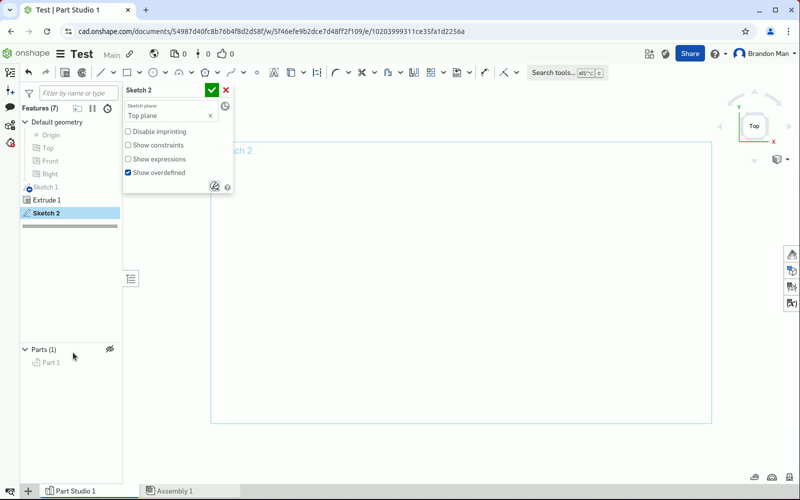
key(l)
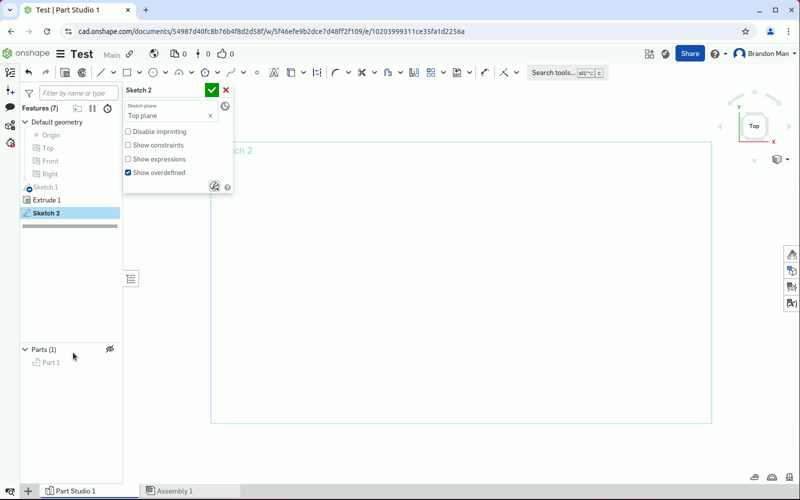
key_down(shift)
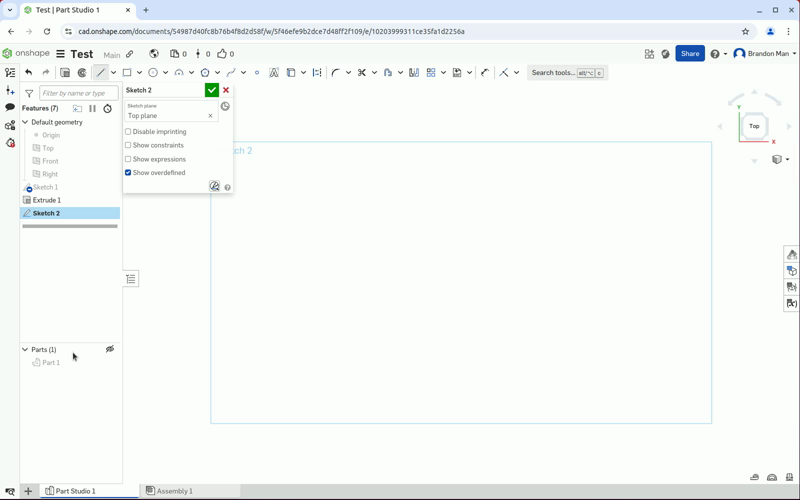
mouse_move(368, 336)
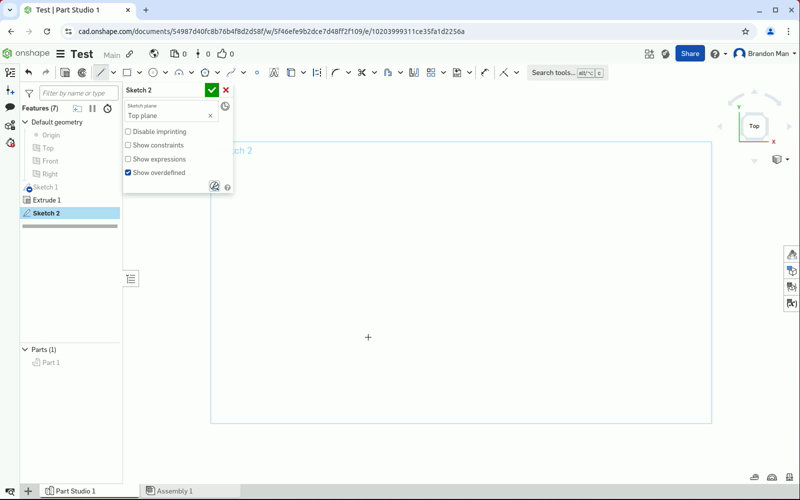
click(368, 336)
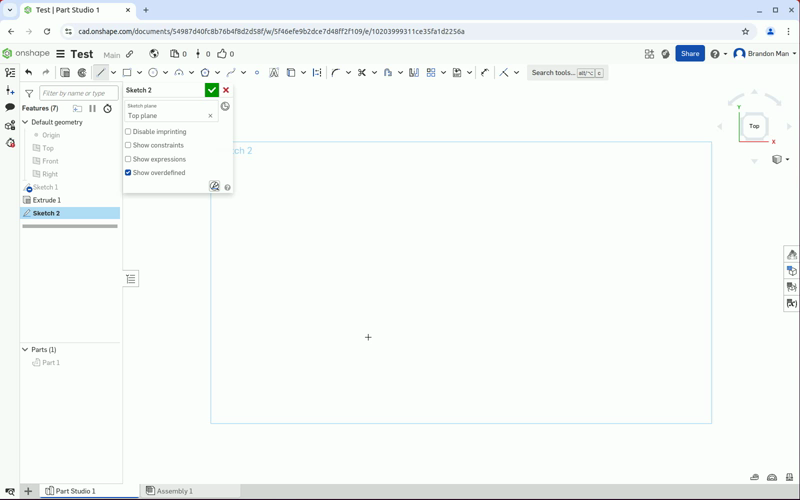
key_up(shift)
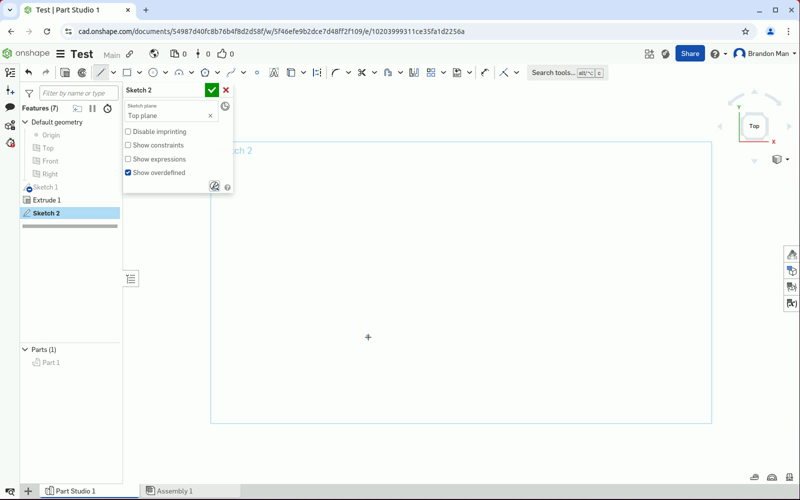
key_down(shift)
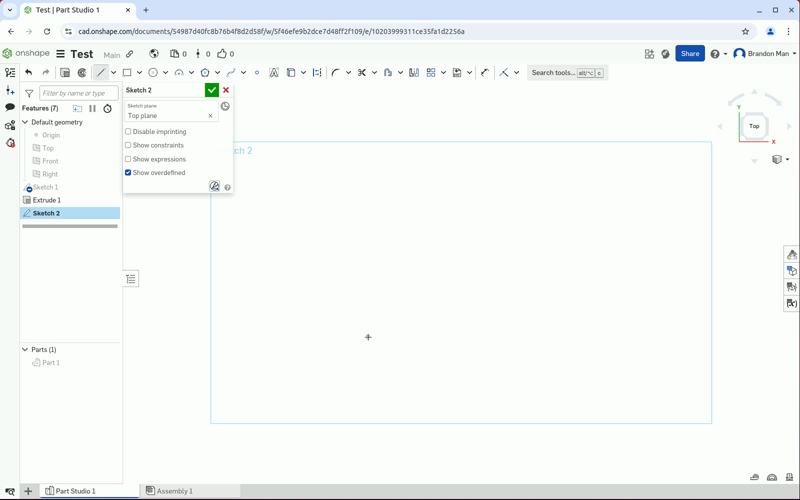
mouse_move(459, 389)
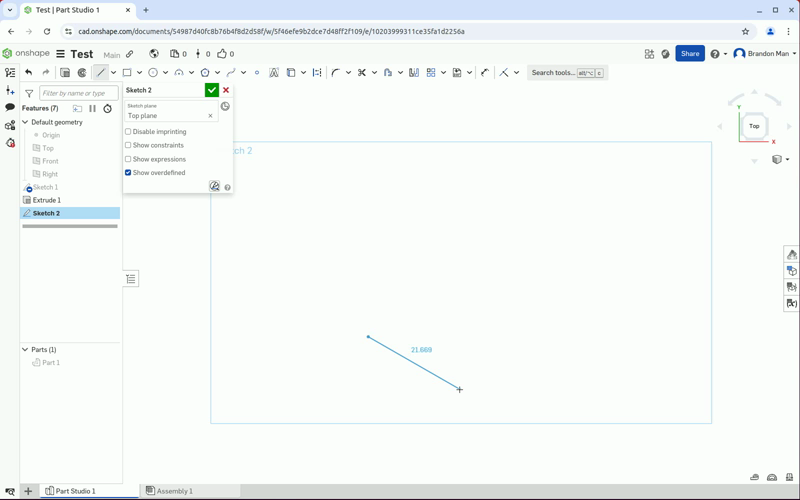
click(459, 389)
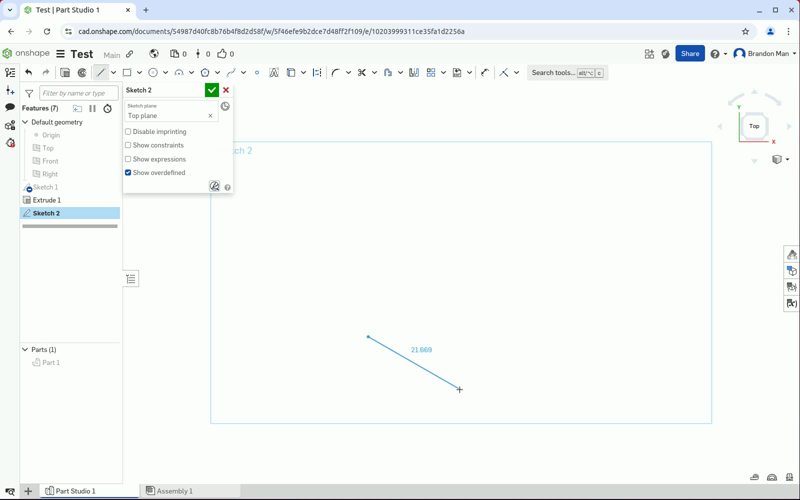
key_up(shift)
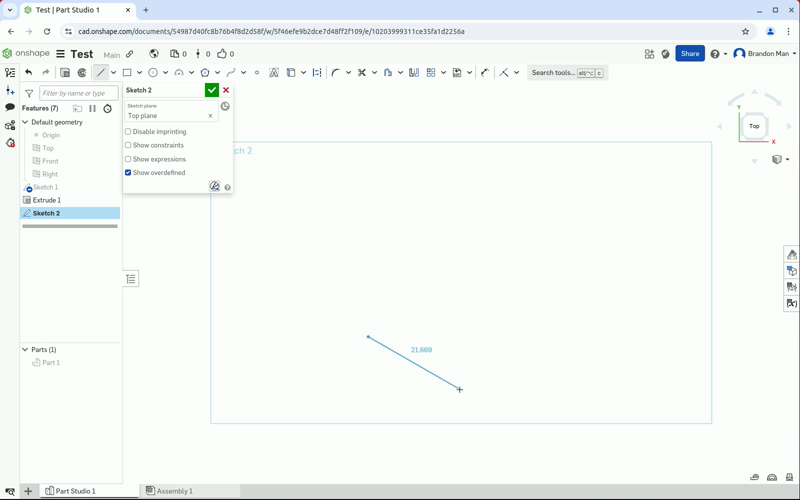
key_down(shift)
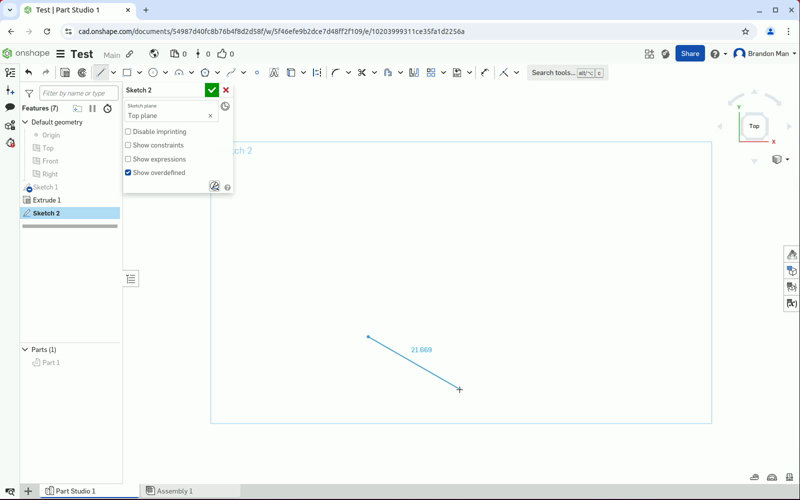
mouse_move(552, 336)
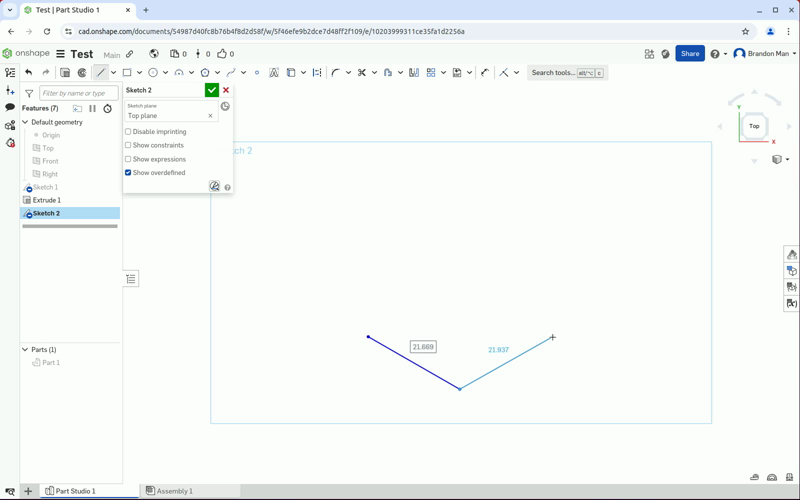
click(552, 336)
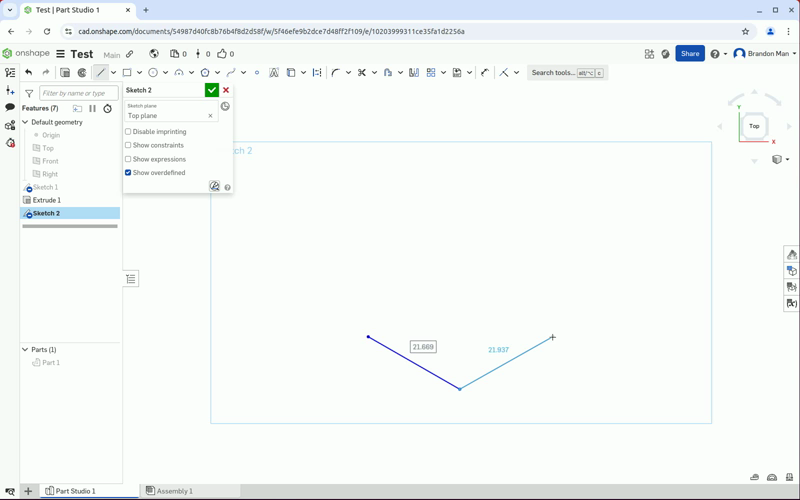
key_up(shift)
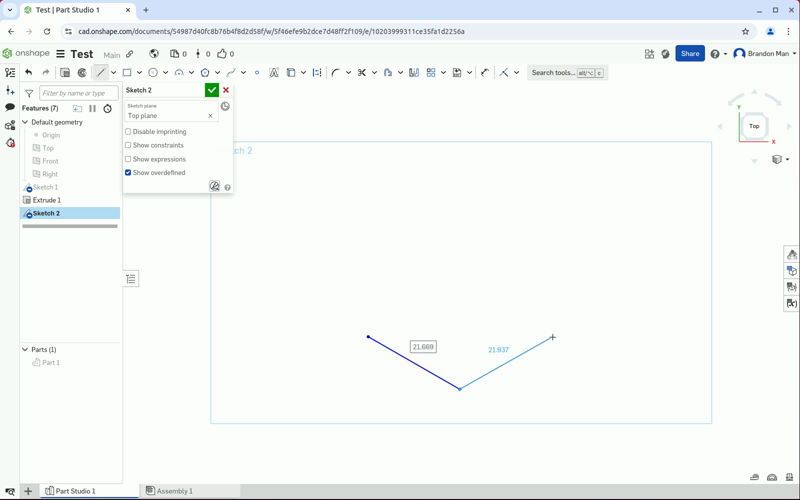
key_down(shift)
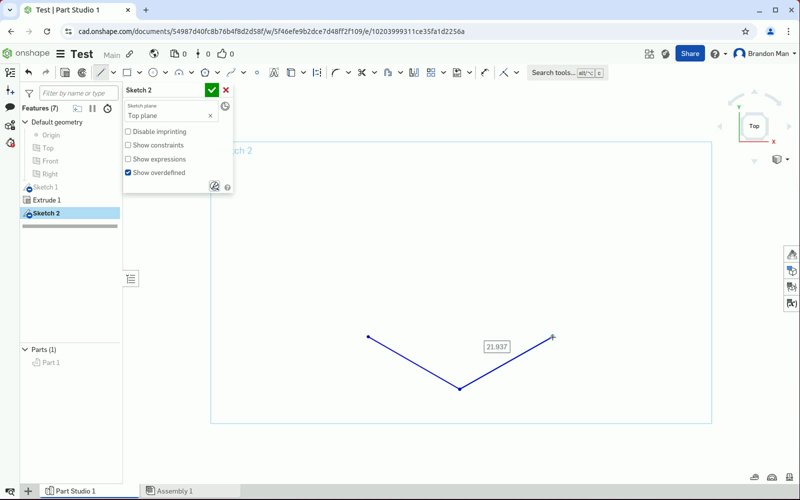
mouse_move(552, 230)
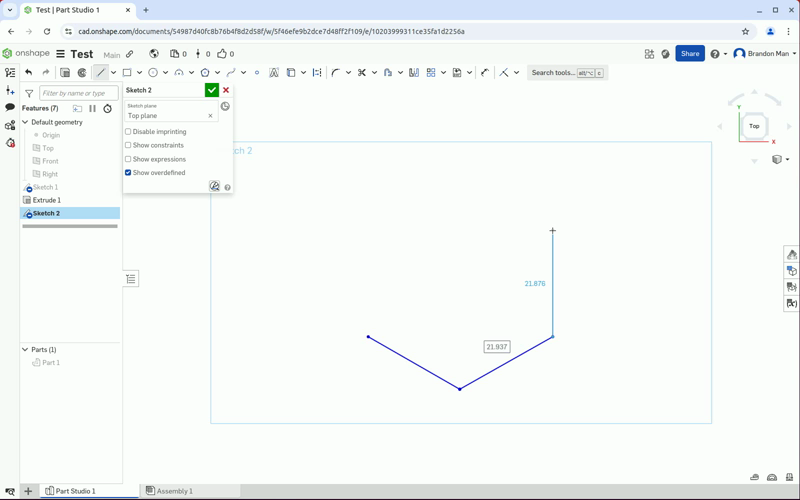
click(552, 230)
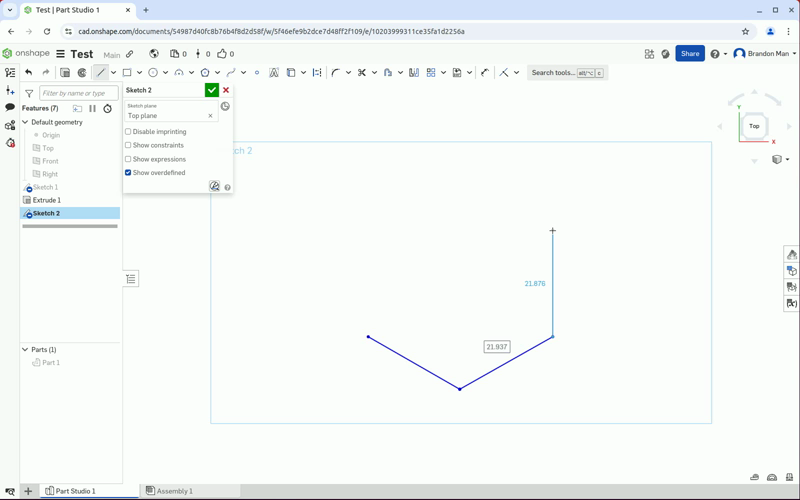
key_up(shift)
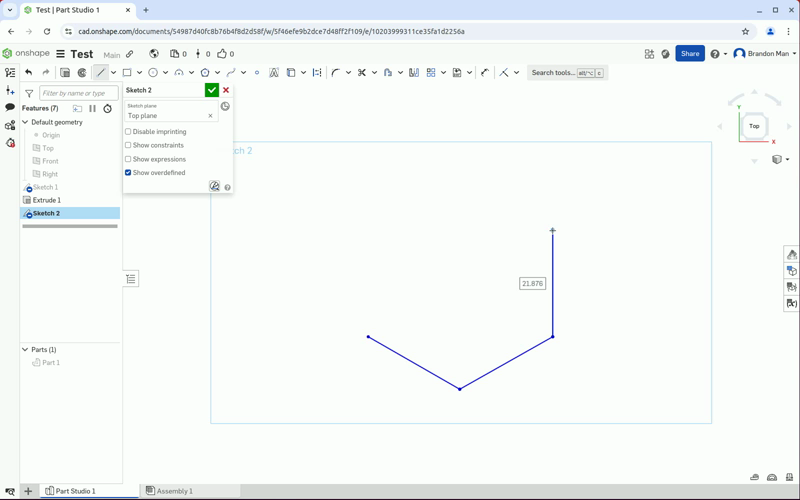
key_down(shift)
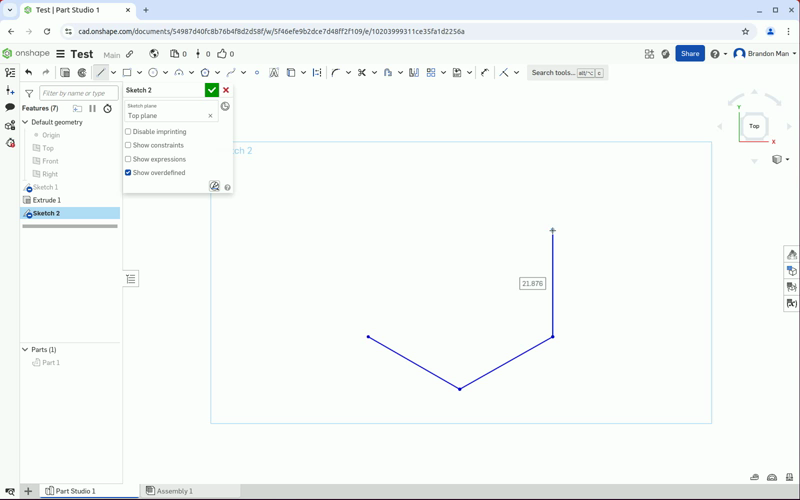
mouse_move(461, 177)
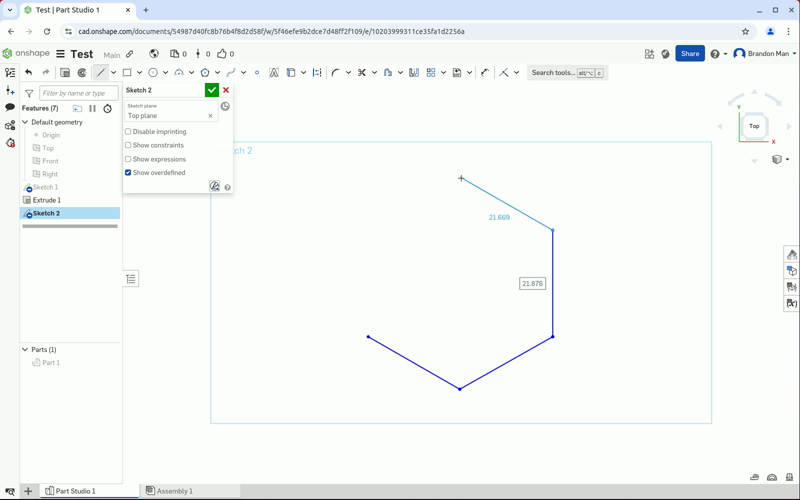
click(461, 177)
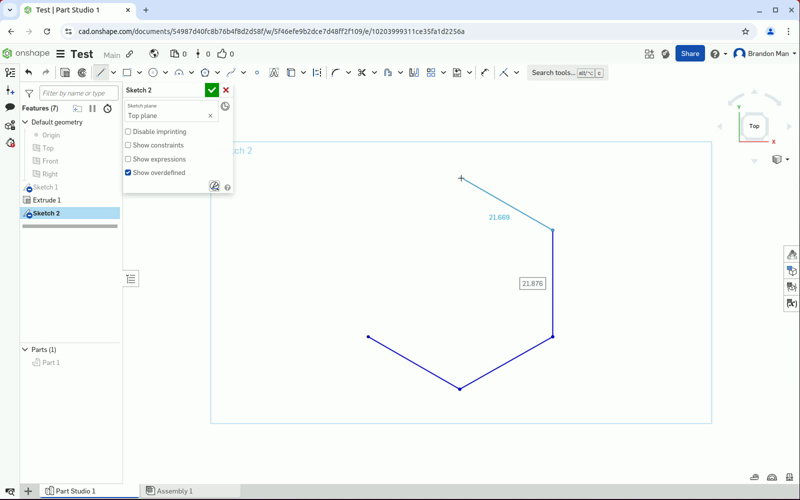
key_up(shift)
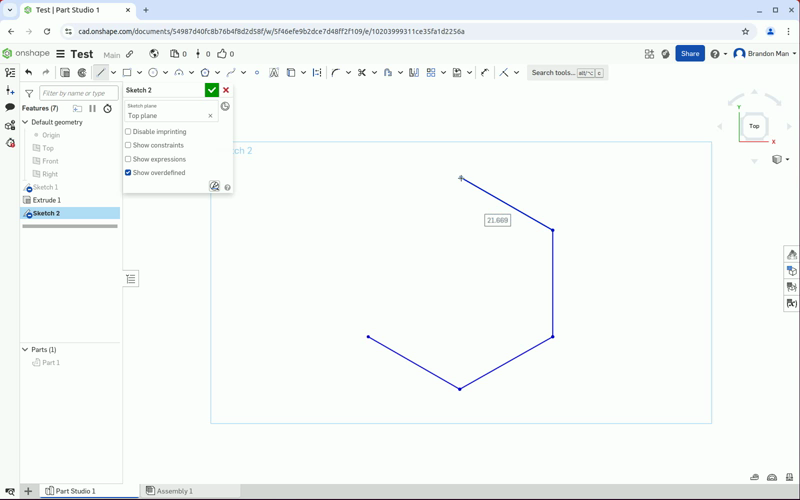
key_down(shift)
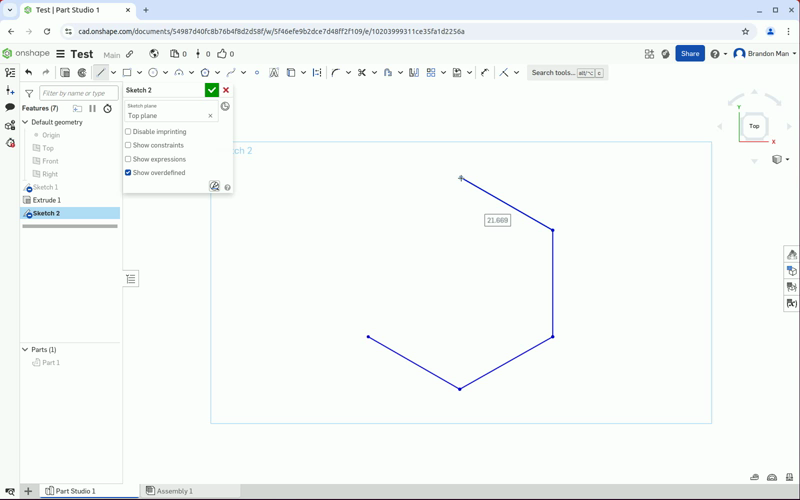
mouse_move(368, 230)
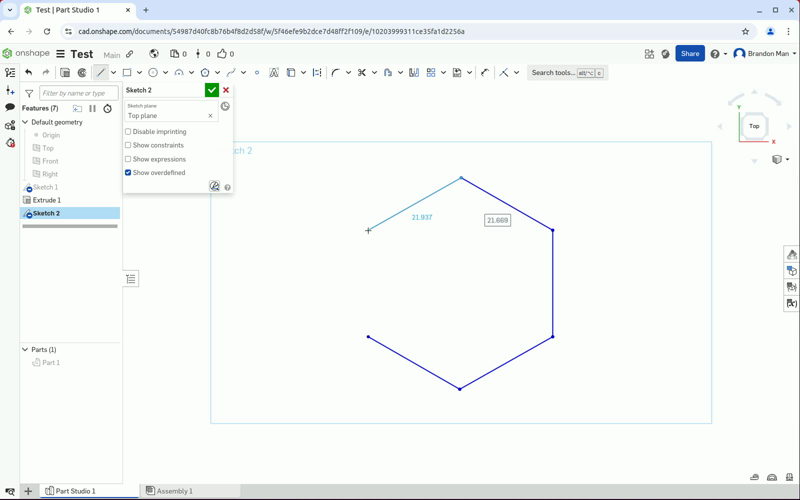
click(368, 230)
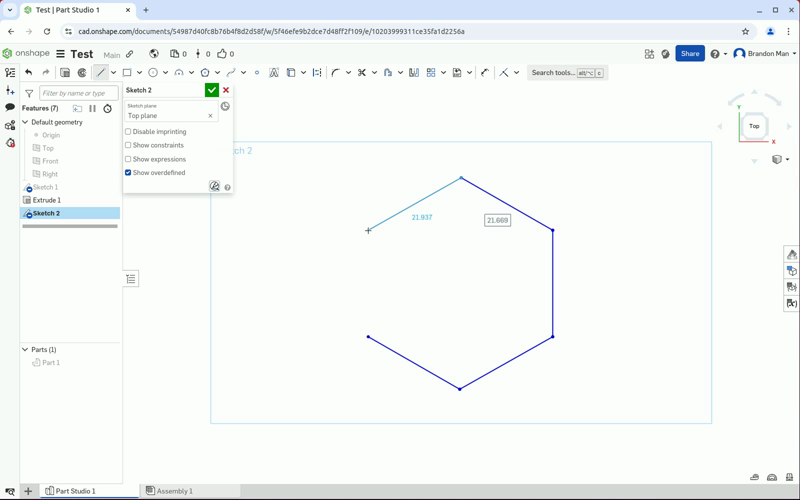
key_up(shift)
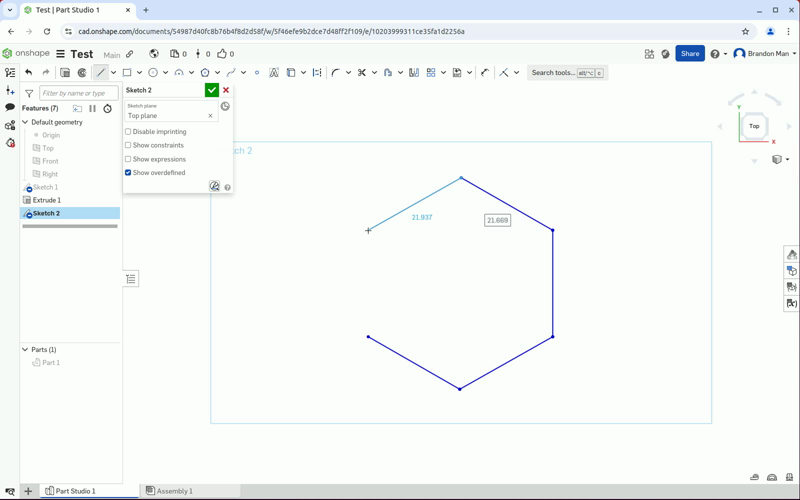
key_down(shift)
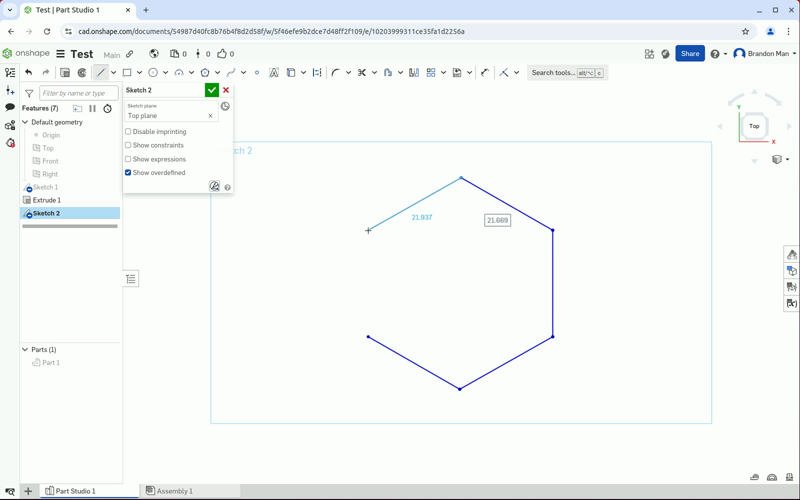
mouse_move(368, 336)
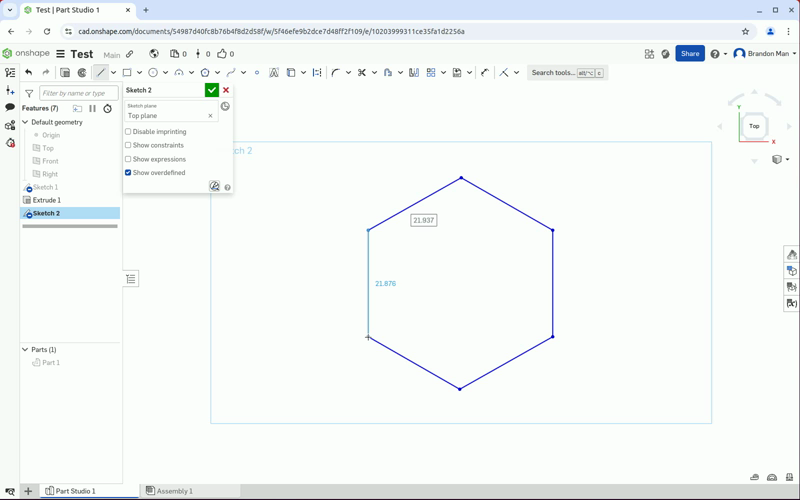
key_up(shift)
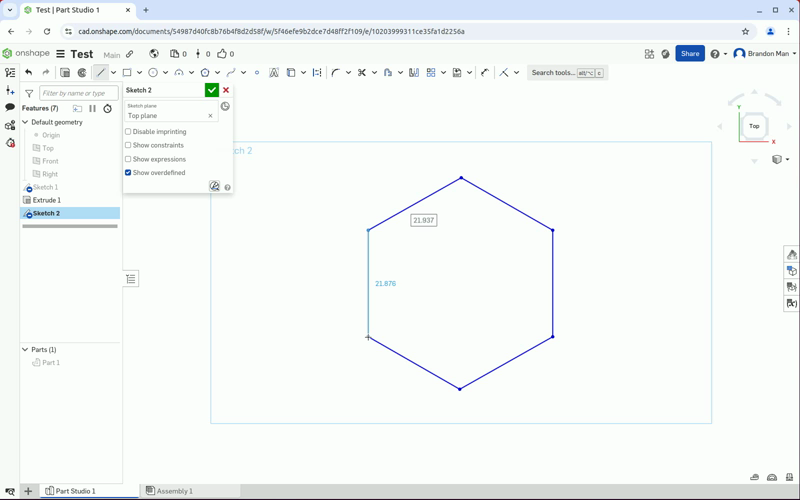
click(368, 336)
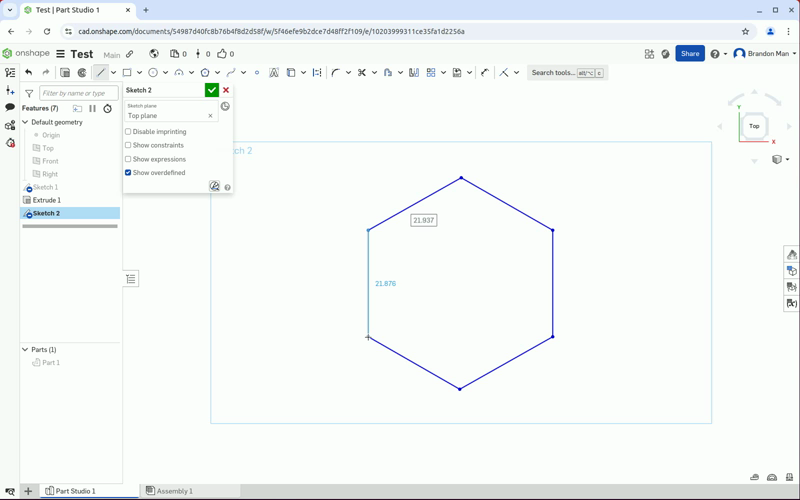
key(esc)
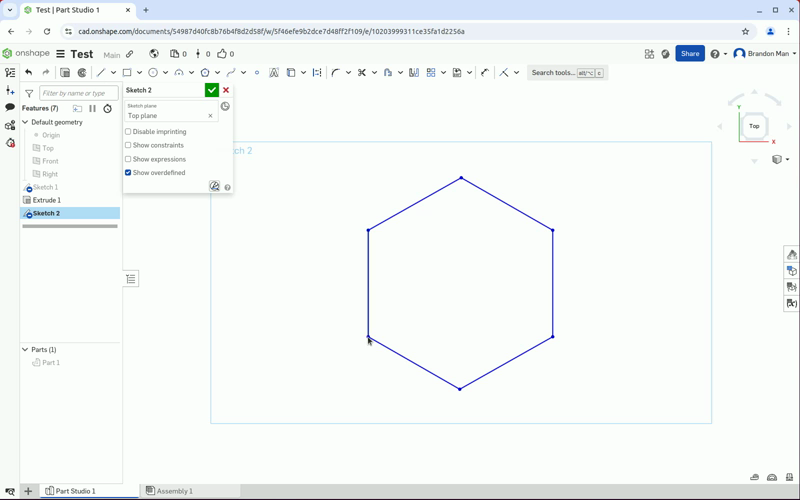
key(c)
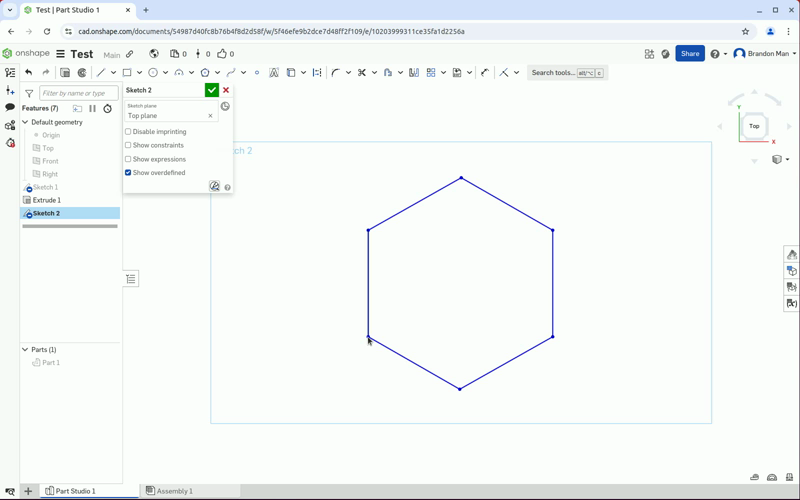
key_down(shift)
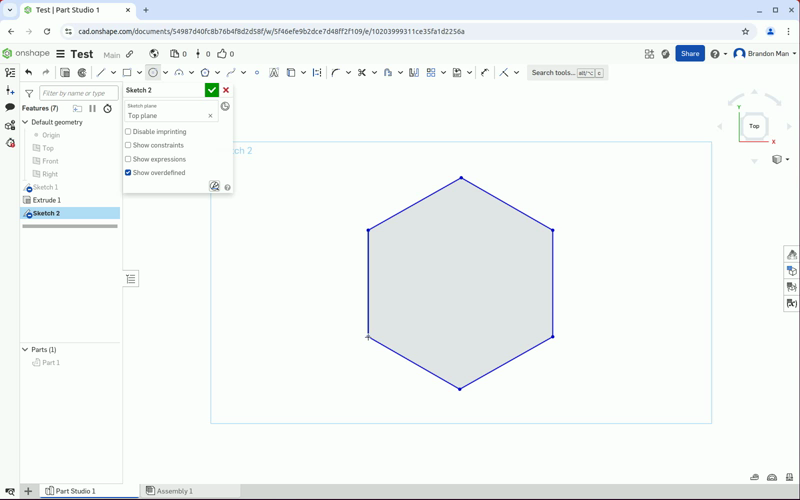
mouse_move(461, 284)
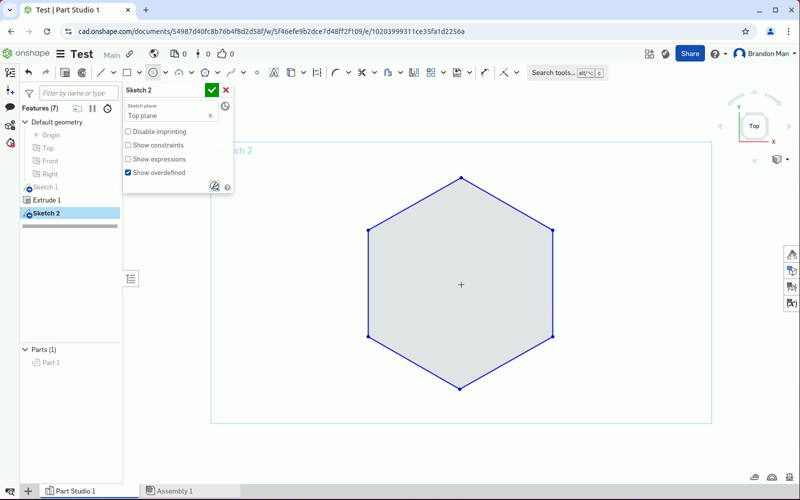
click(461, 284)
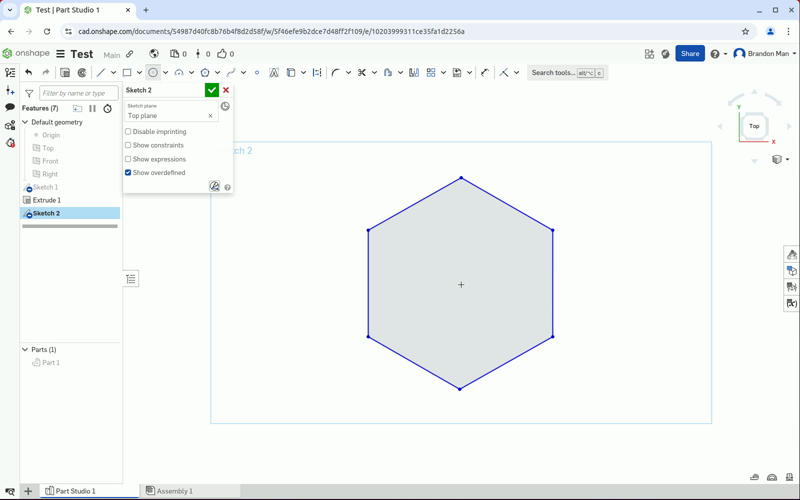
key_up(shift)
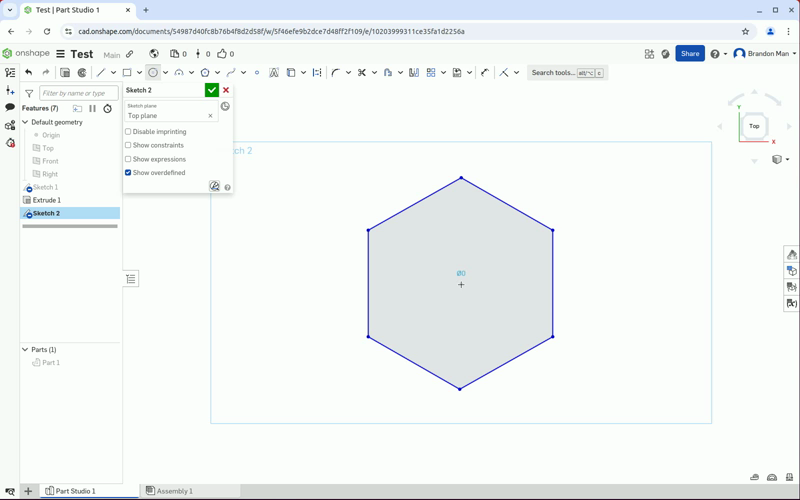
mouse_move(477, 284)
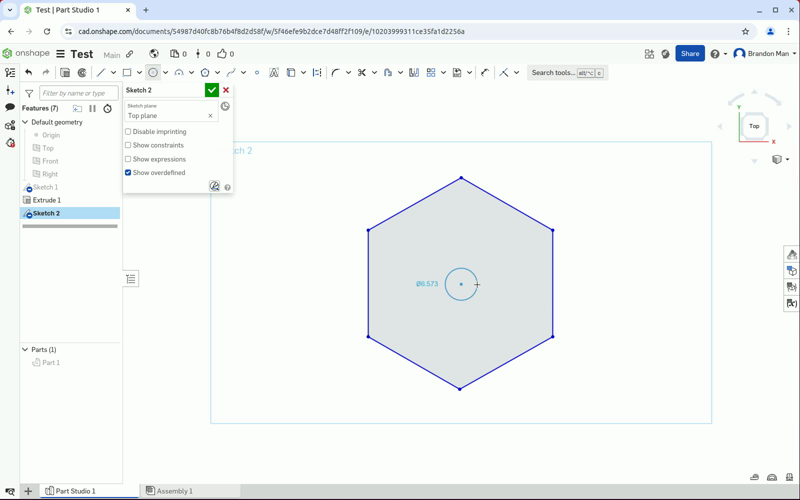
click(477, 284)
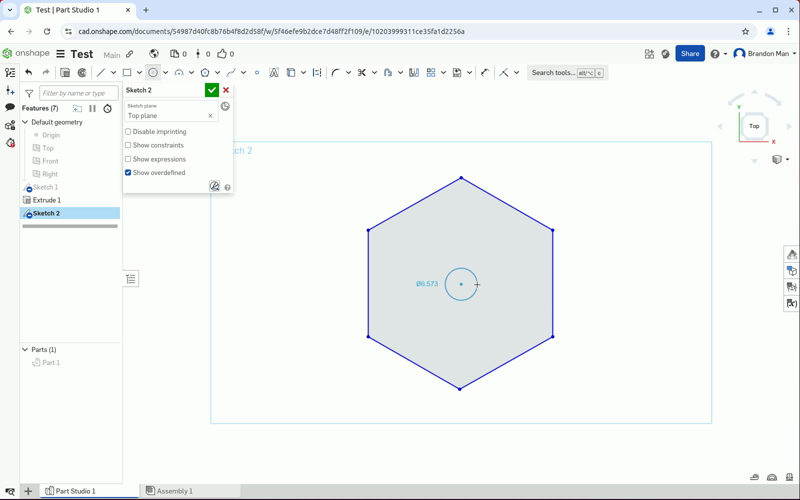
key(esc)
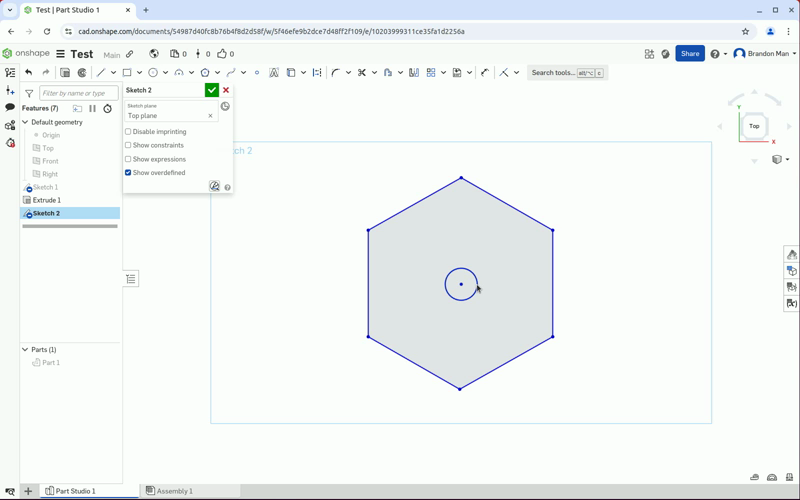
mouse_move(489, 243)
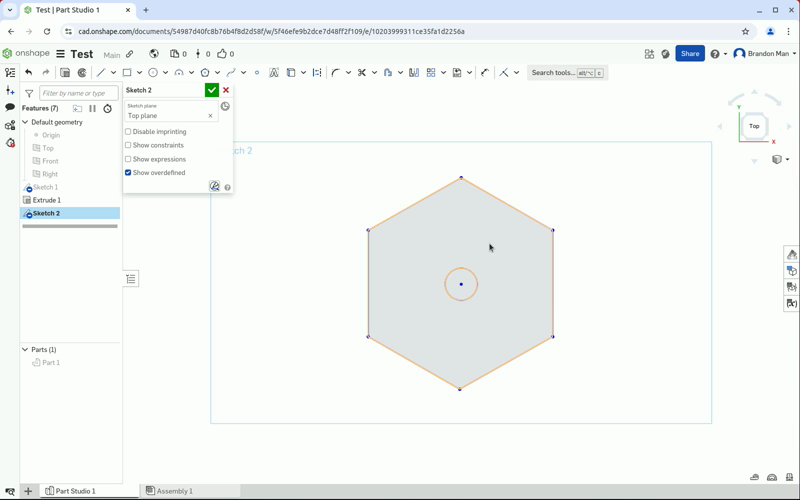
click(489, 243)
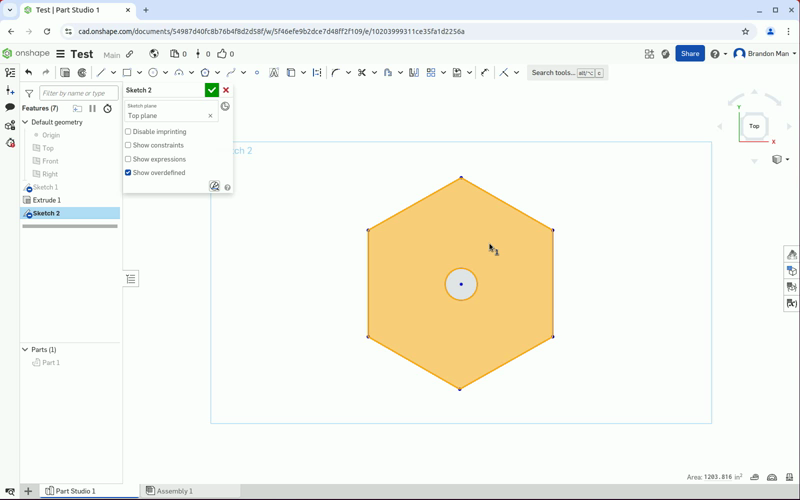
mouse_move(73, 352)
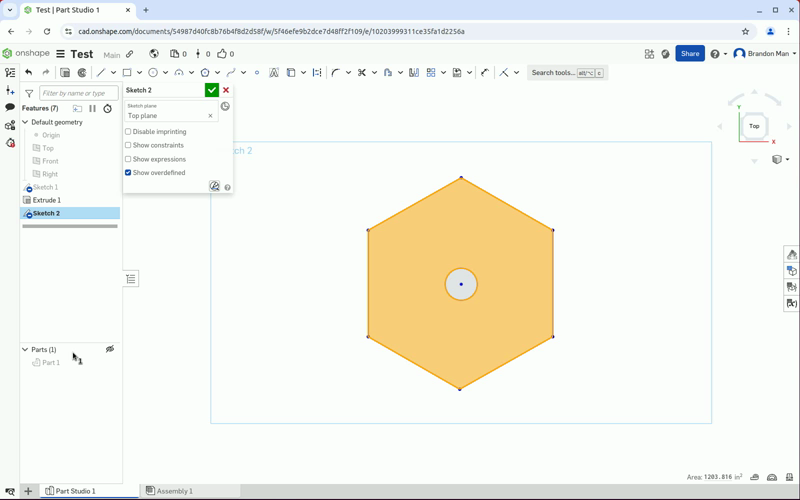
key(shift+y)
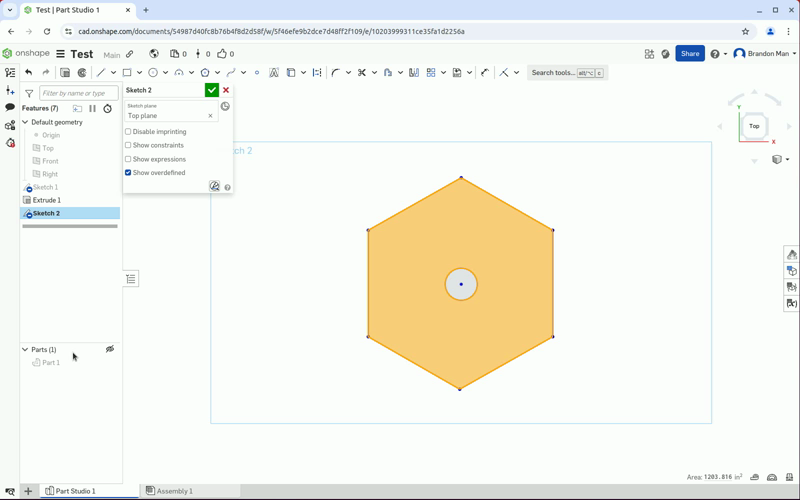
key(shift+e)
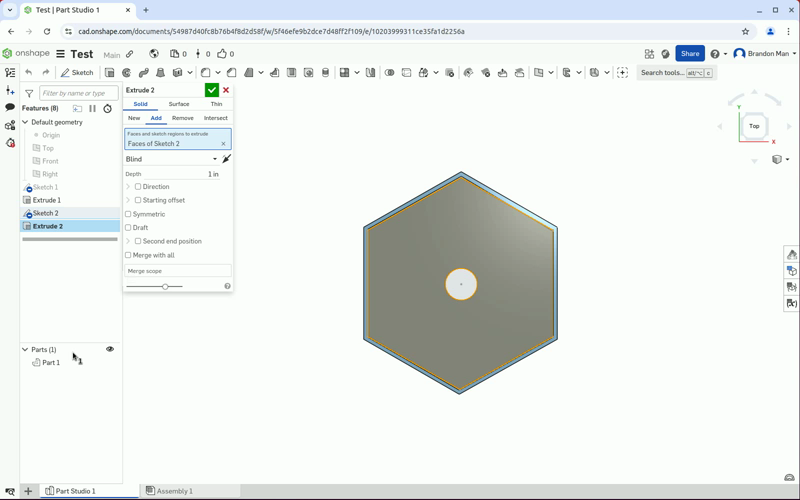
mouse_move(143, 106)
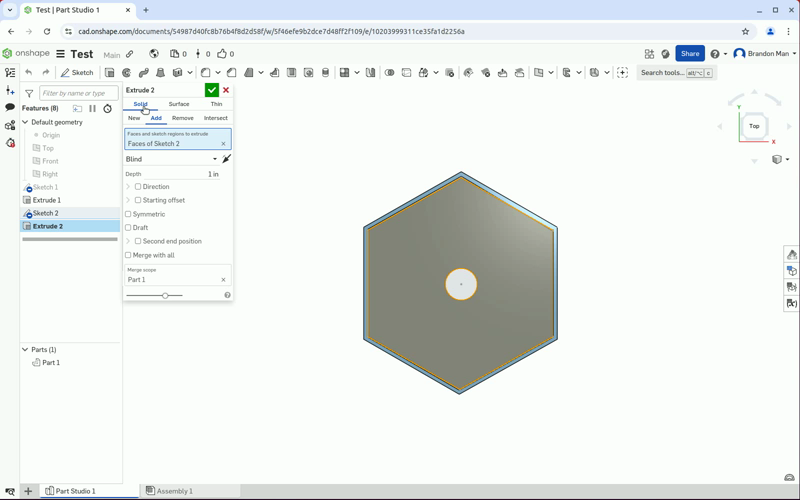
click(143, 106)
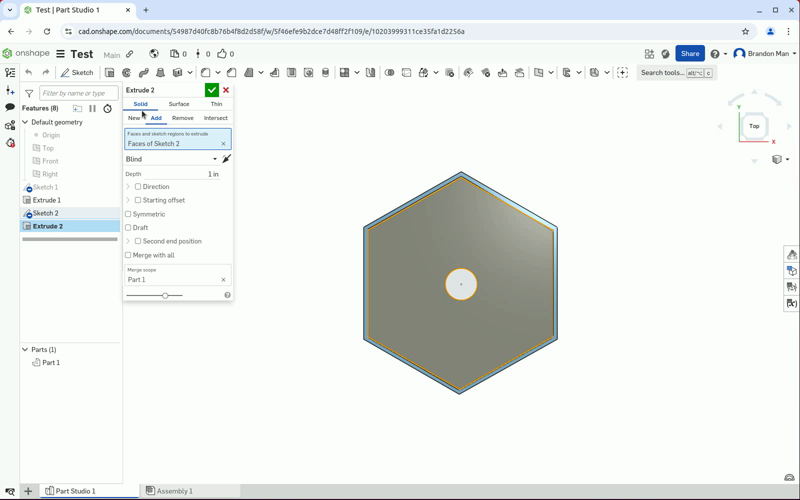
mouse_move(137, 120)
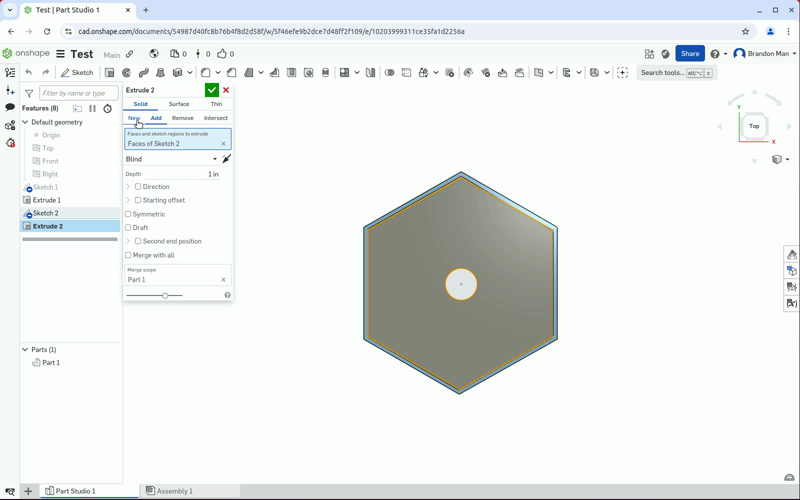
click(137, 120)
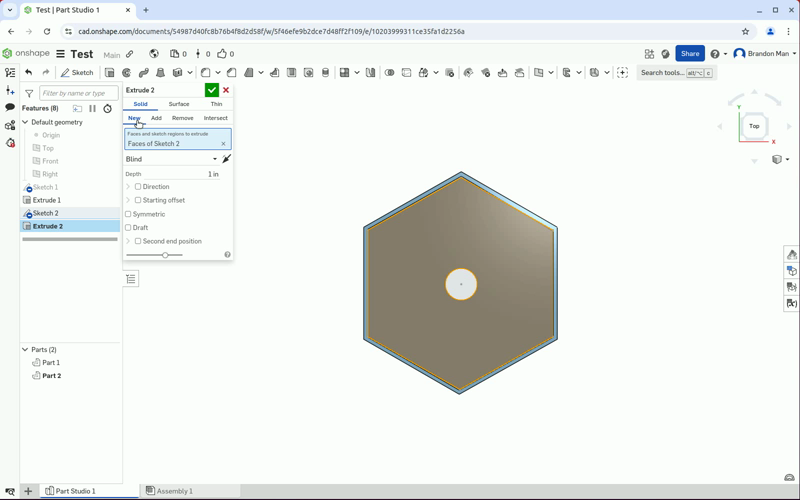
key(tab, 4)
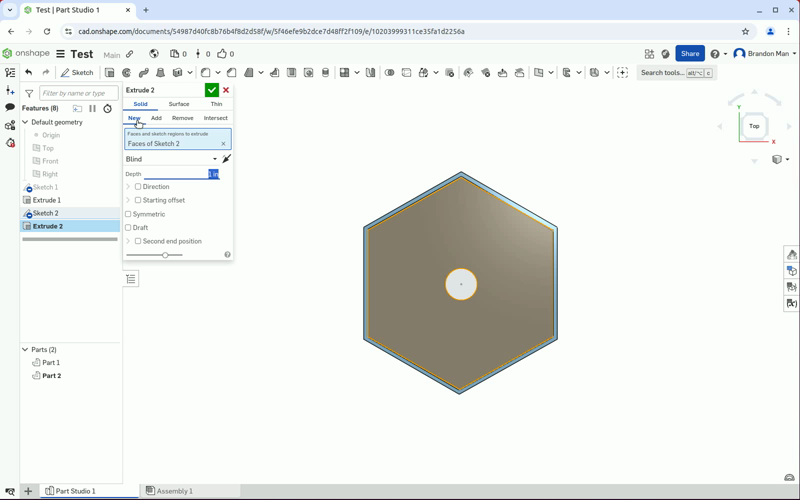
text(1.926)
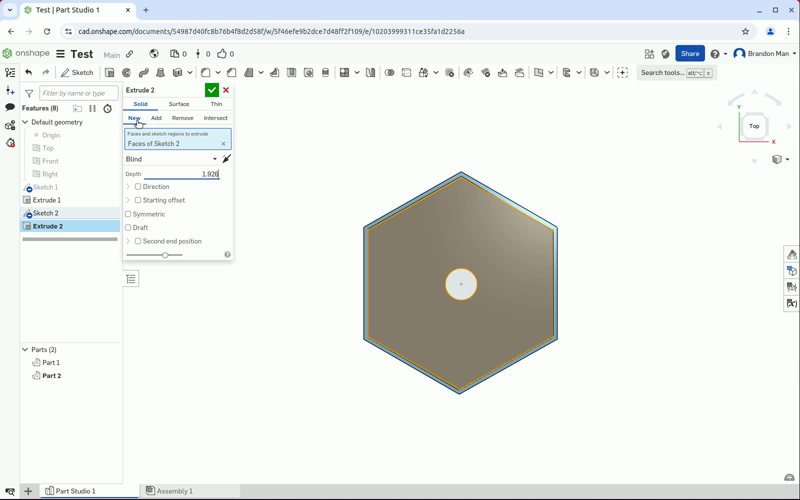
key(enter)
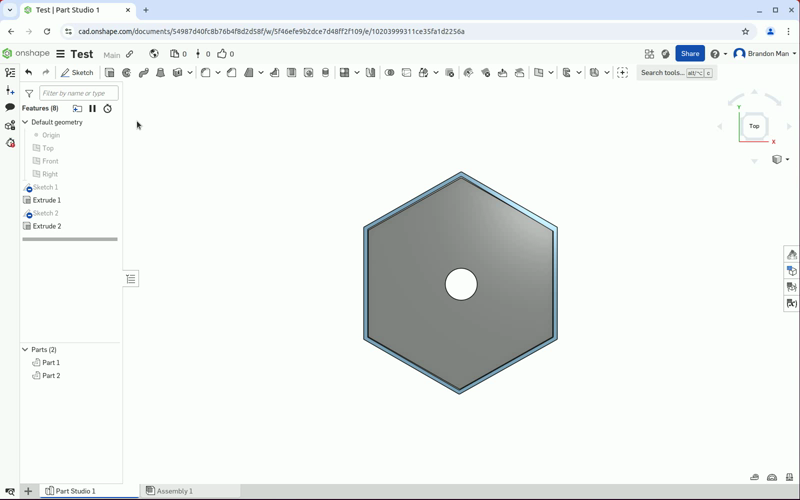
key(shift+h)
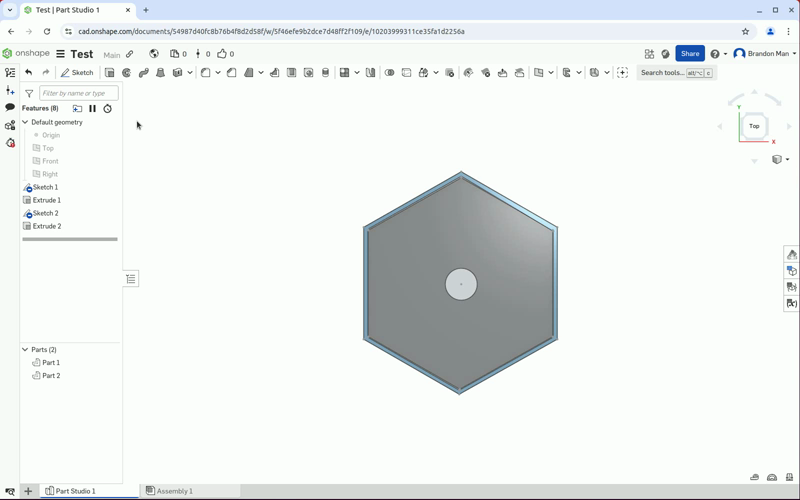
key(shift+h)
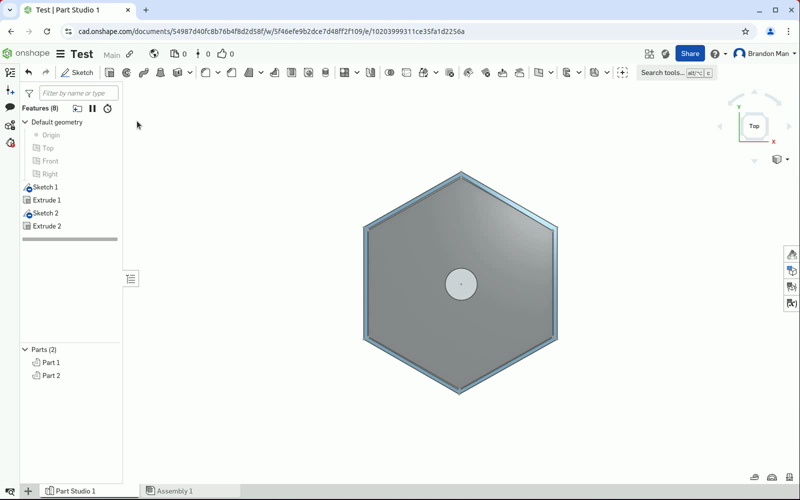
key(shift+7)
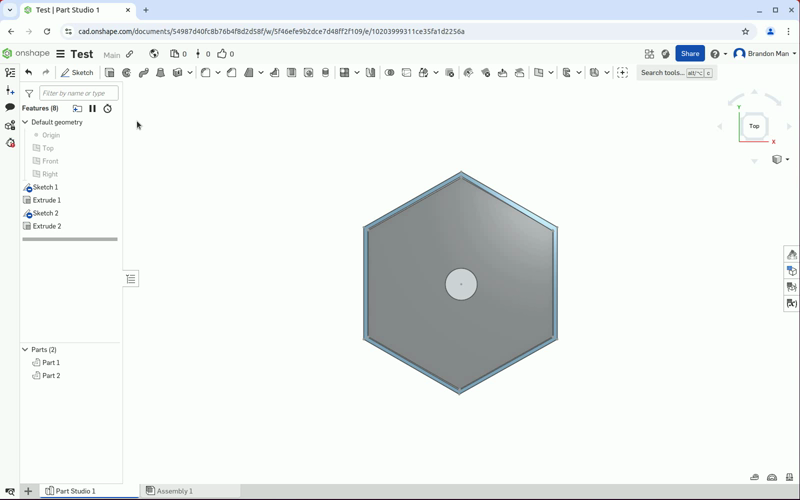
key(up, 3)
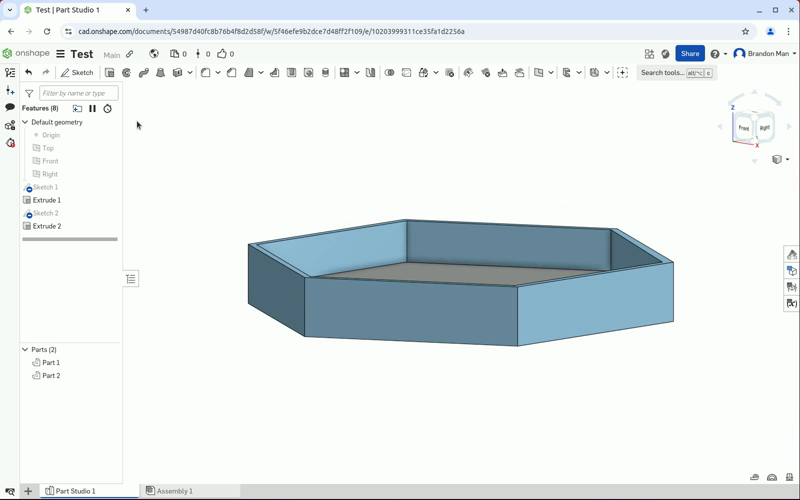
key(left, 3)
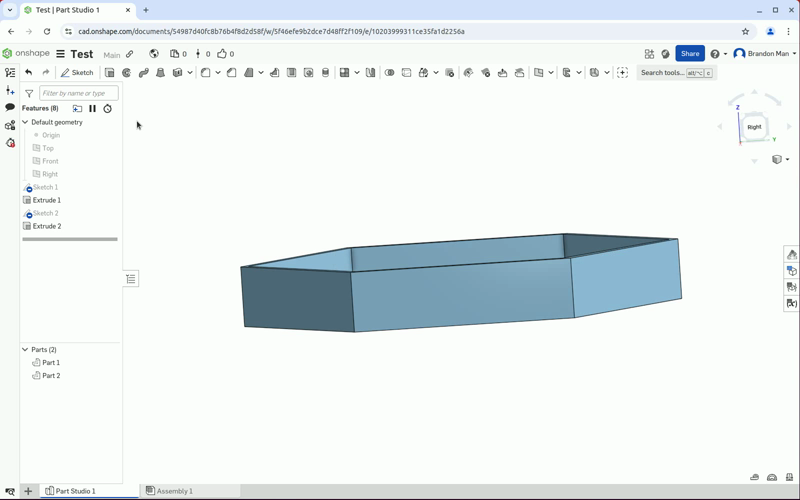
key(right, 3)
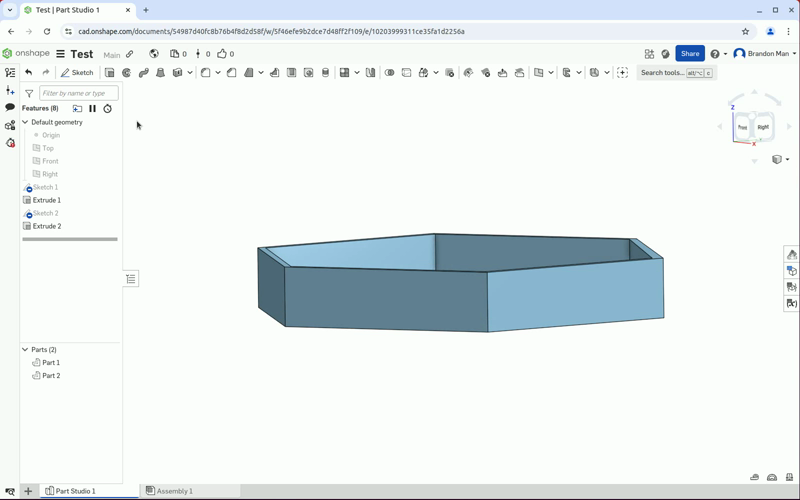
key(down, 3)
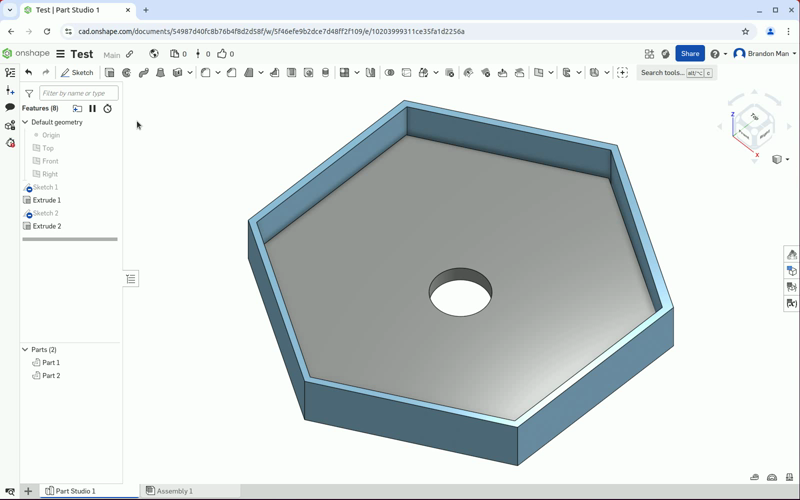
mouse_move(73, 189)
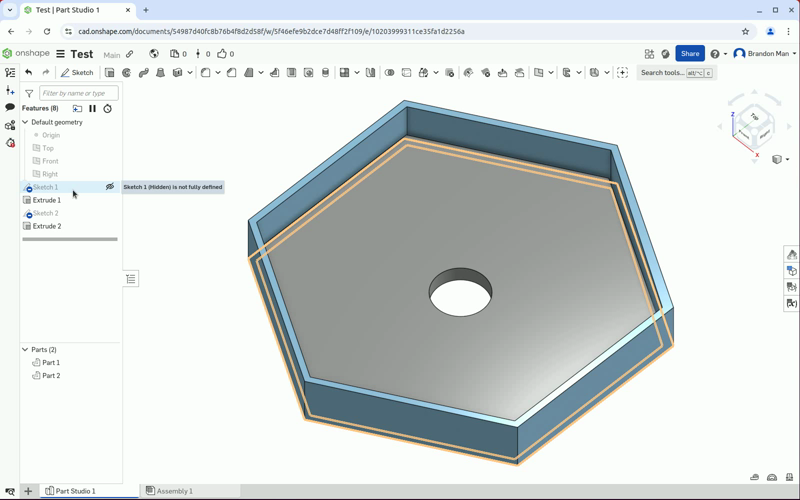
click(73, 189)